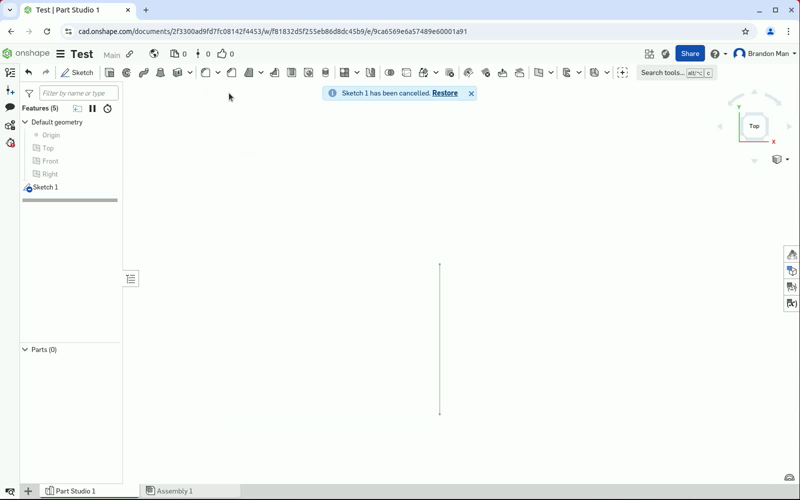
key(shift+h)
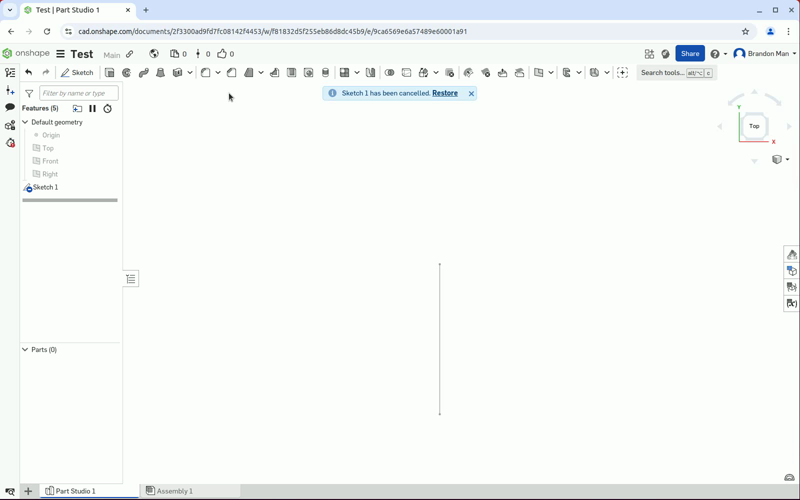
key(shift+s)
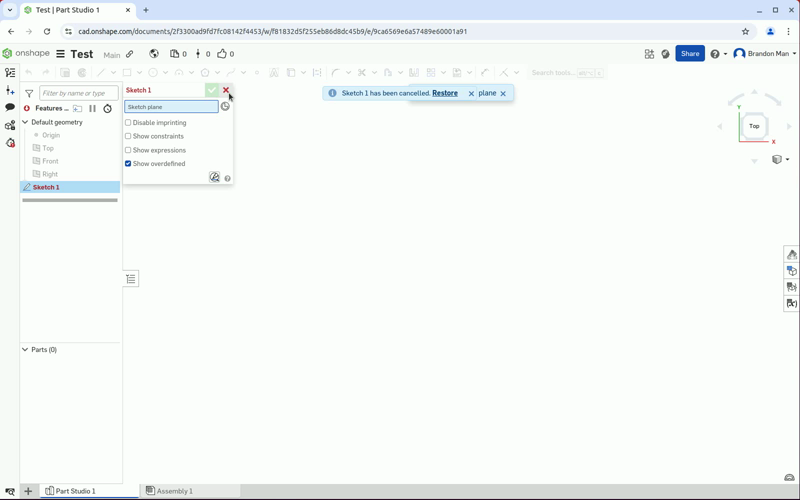
mouse_move(73, 150)
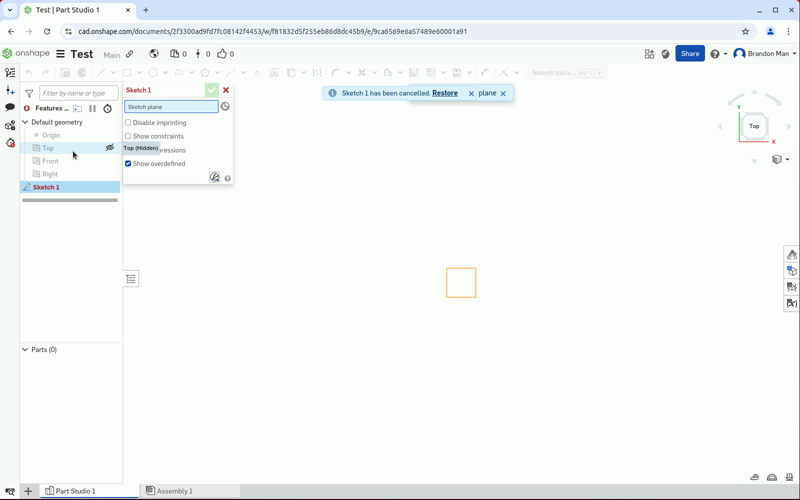
click(73, 150)
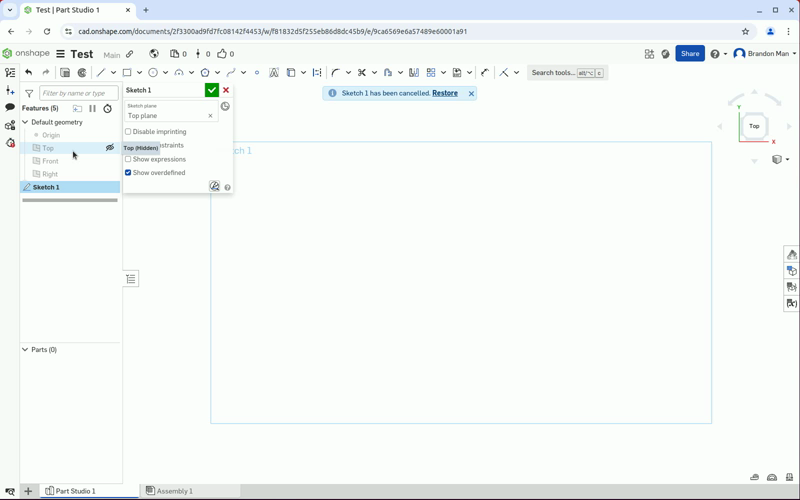
mouse_move(73, 352)
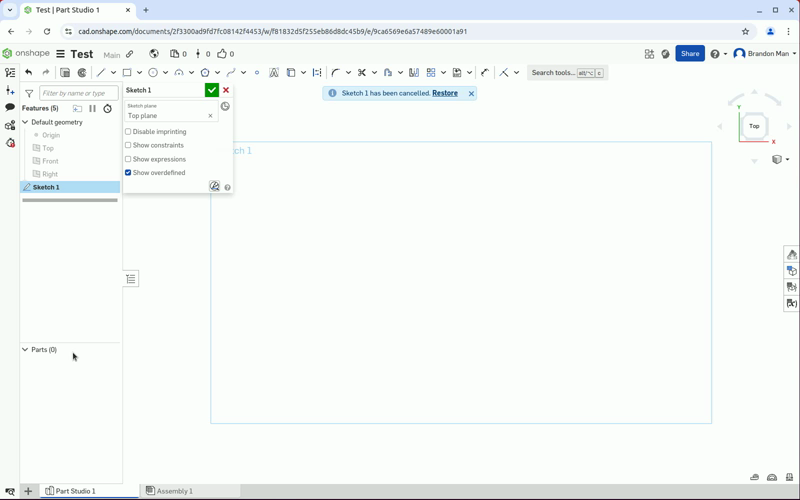
key(y)
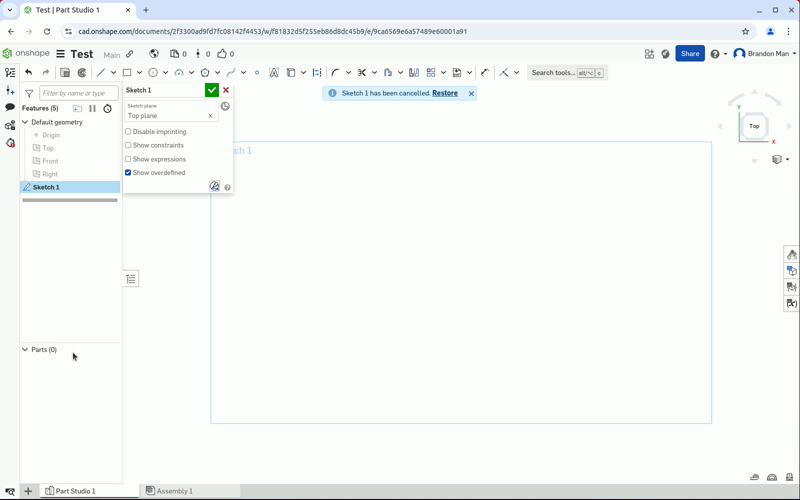
key(c)
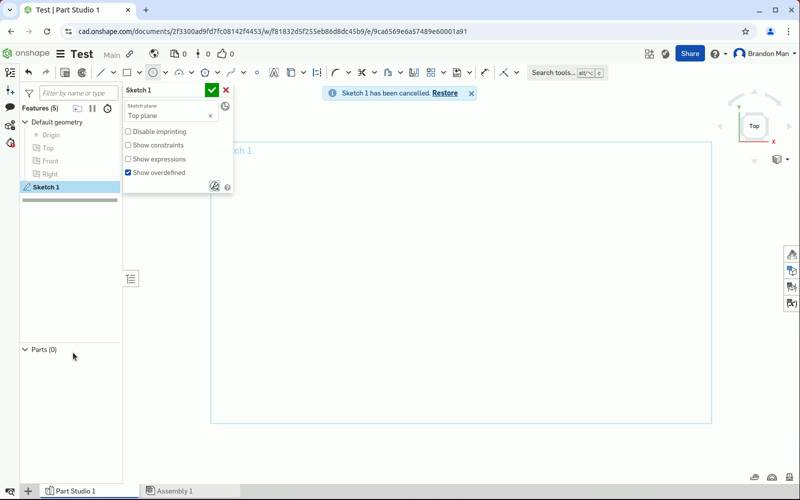
key_down(shift)
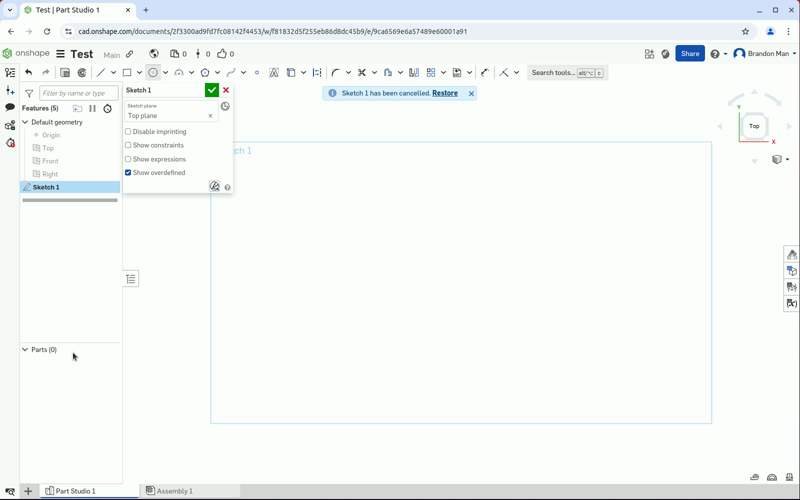
mouse_move(461, 282)
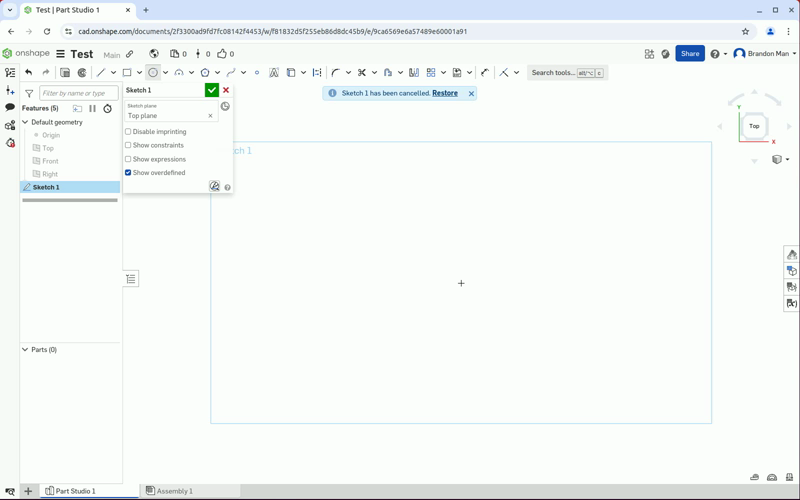
click(461, 282)
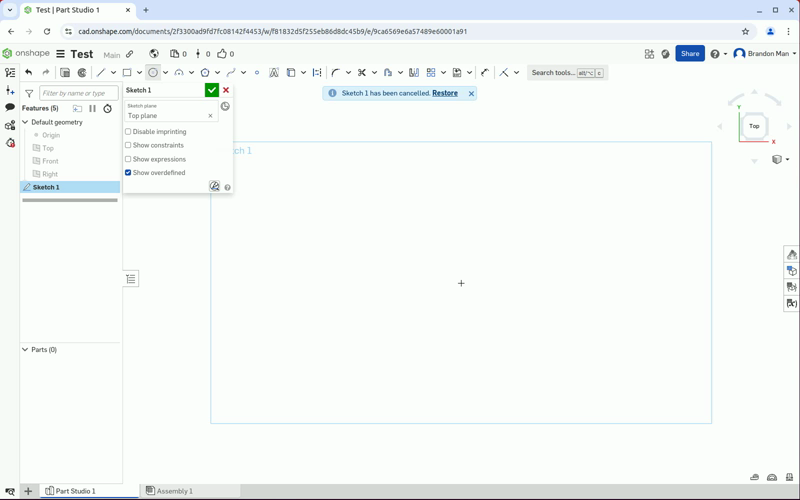
key_up(shift)
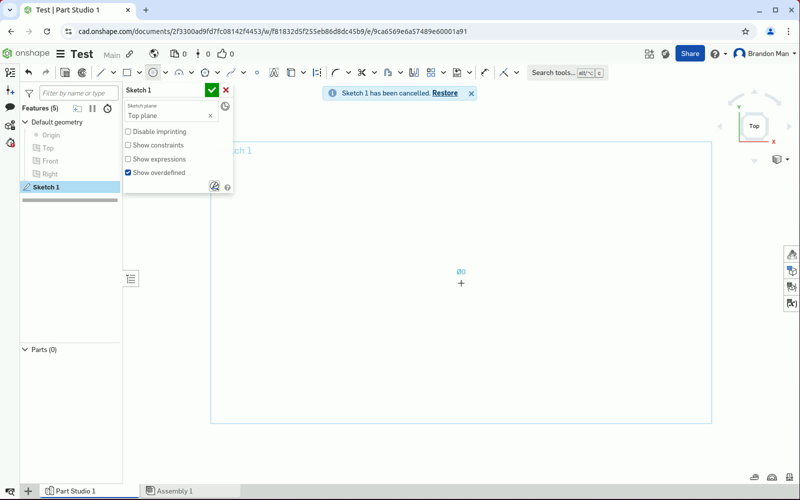
mouse_move(490, 282)
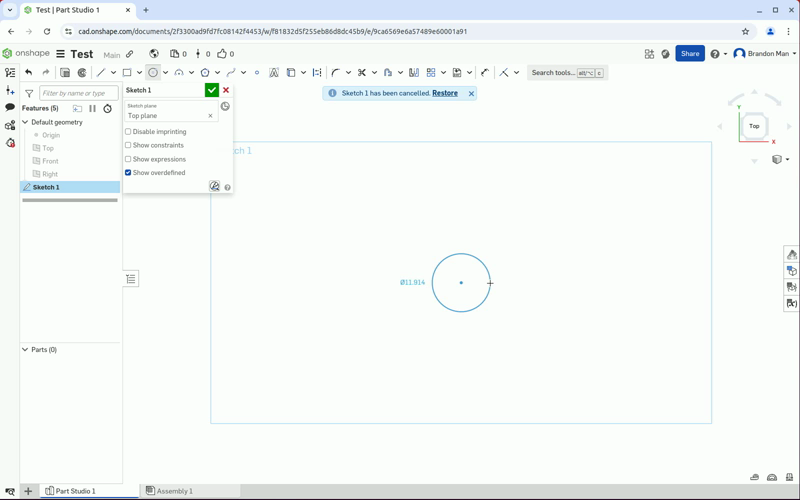
click(490, 282)
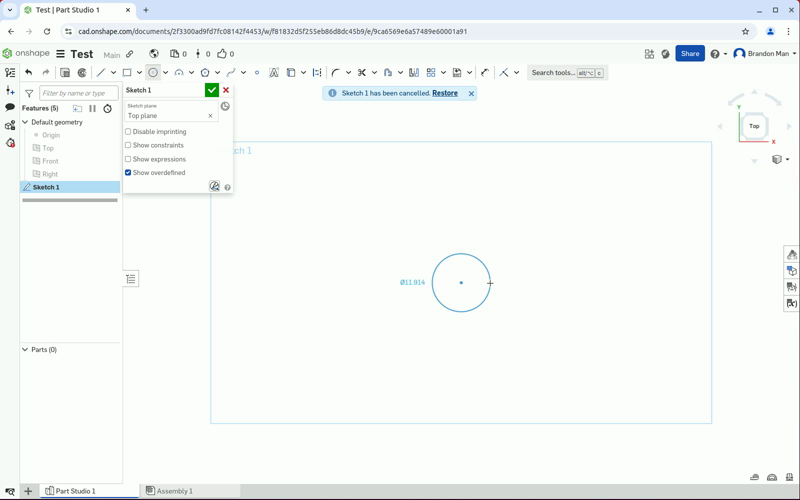
key(esc)
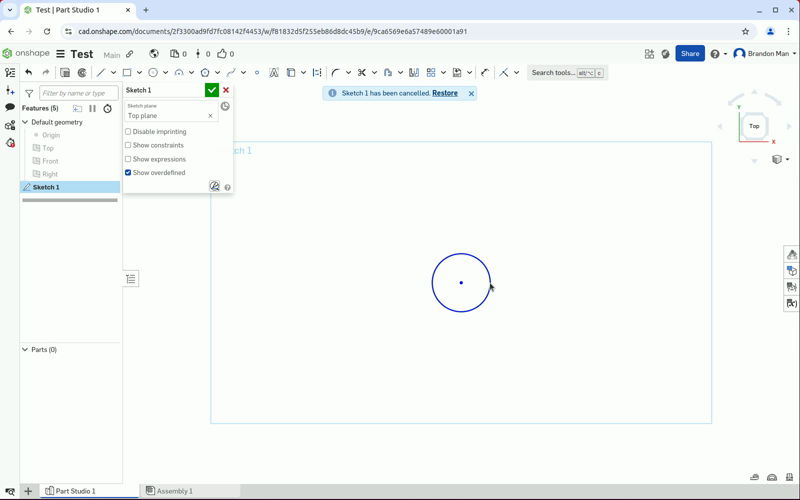
key(c)
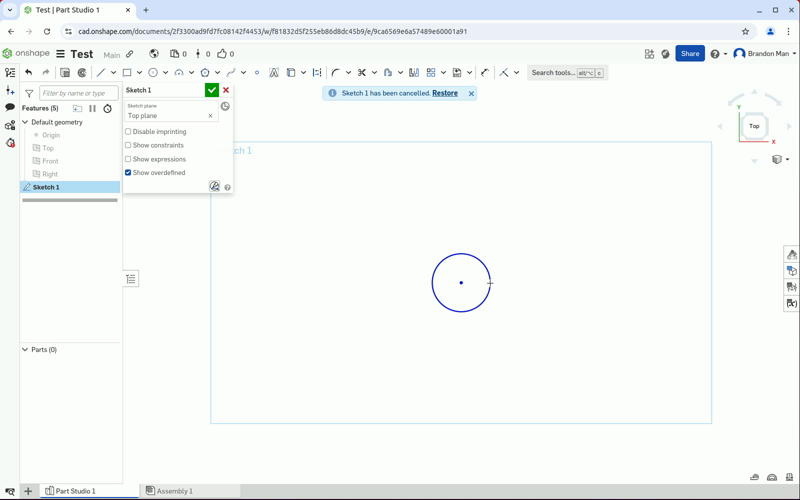
key_down(shift)
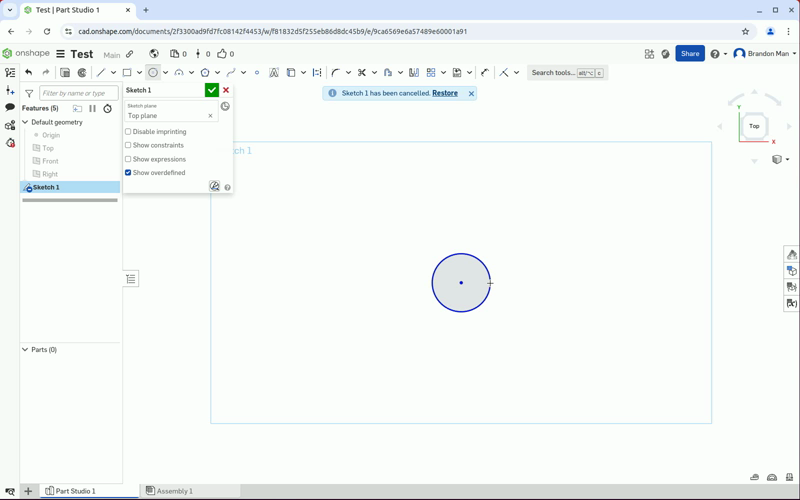
mouse_move(461, 282)
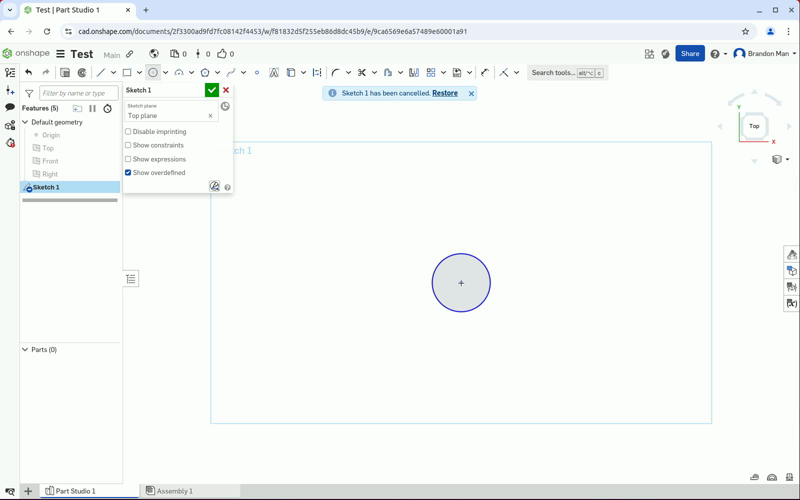
click(461, 282)
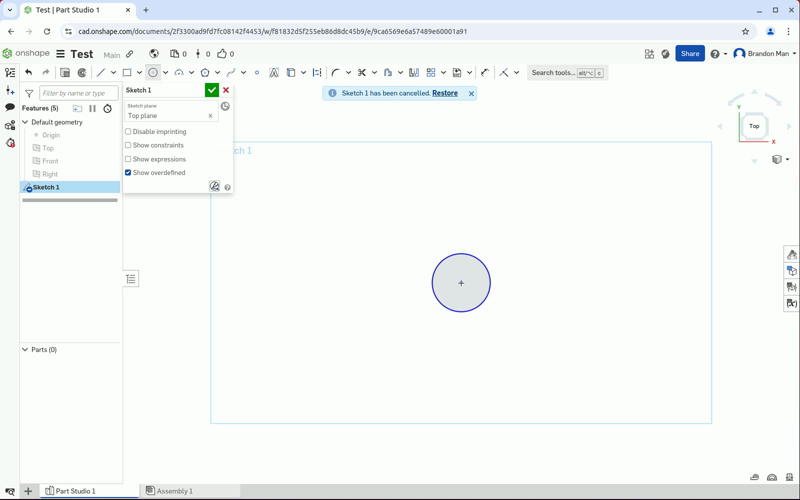
key_up(shift)
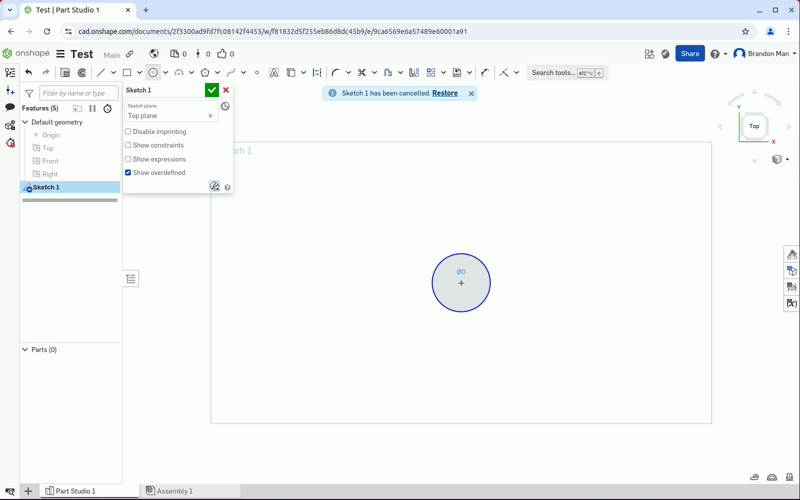
mouse_move(472, 282)
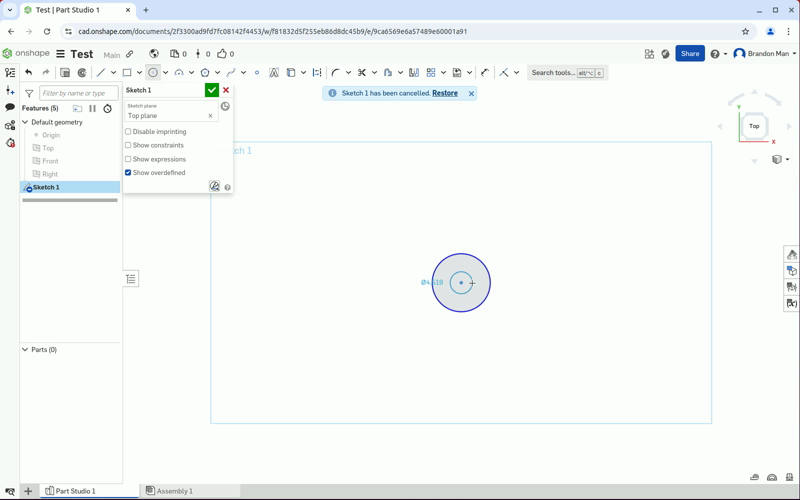
click(472, 282)
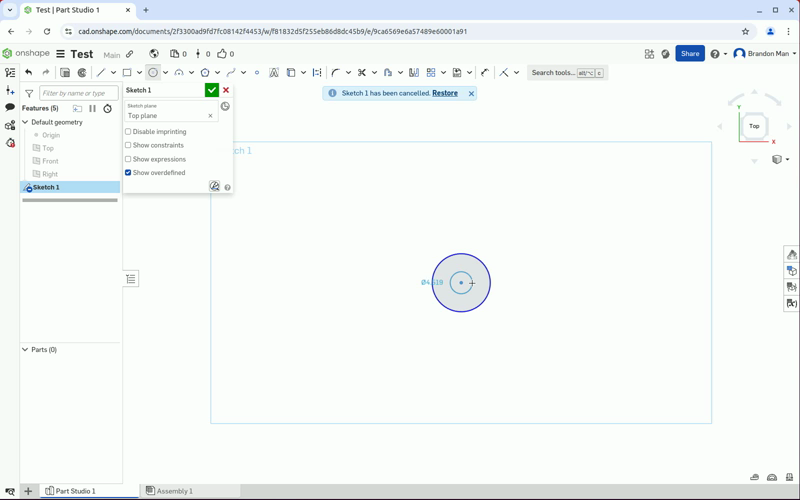
key(esc)
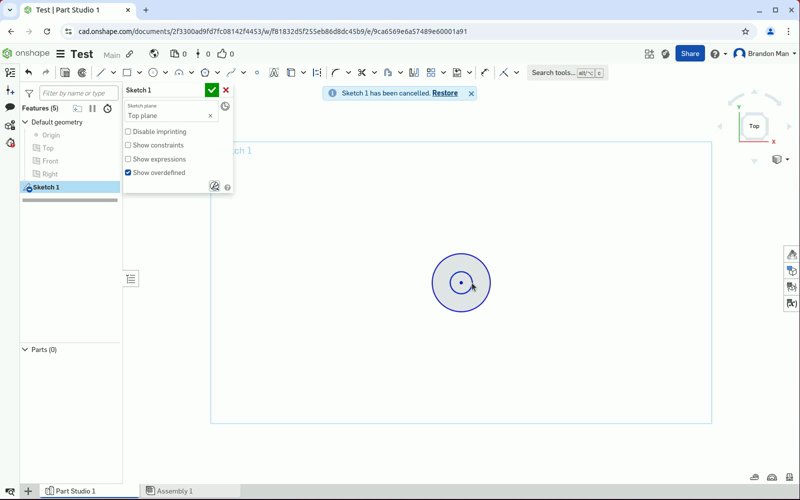
mouse_move(483, 293)
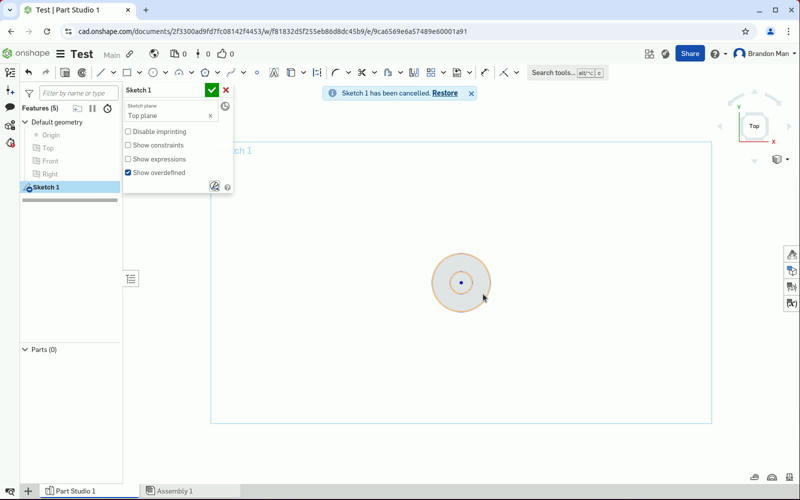
click(483, 293)
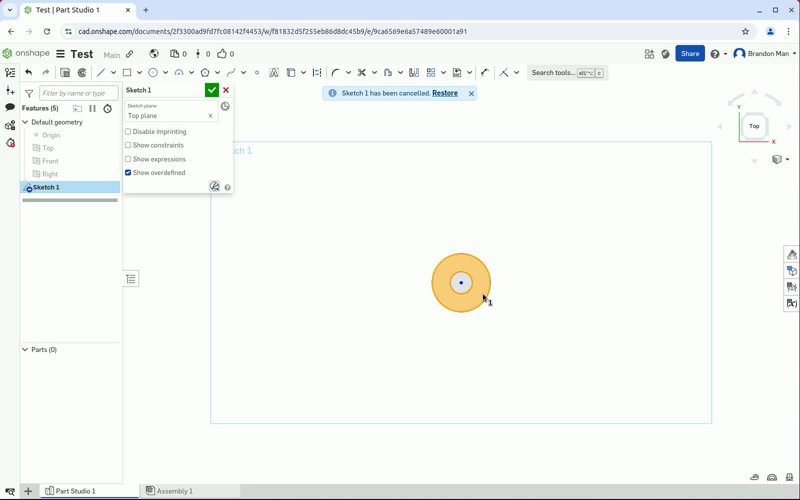
mouse_move(73, 352)
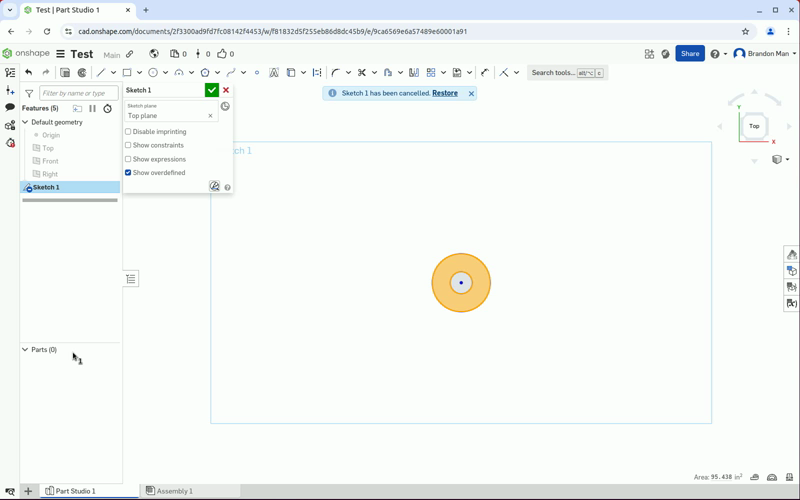
key(shift+y)
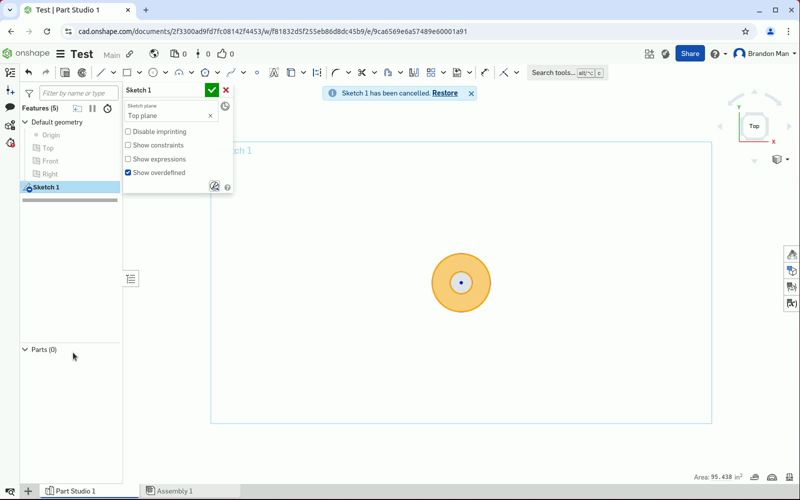
key(shift+e)
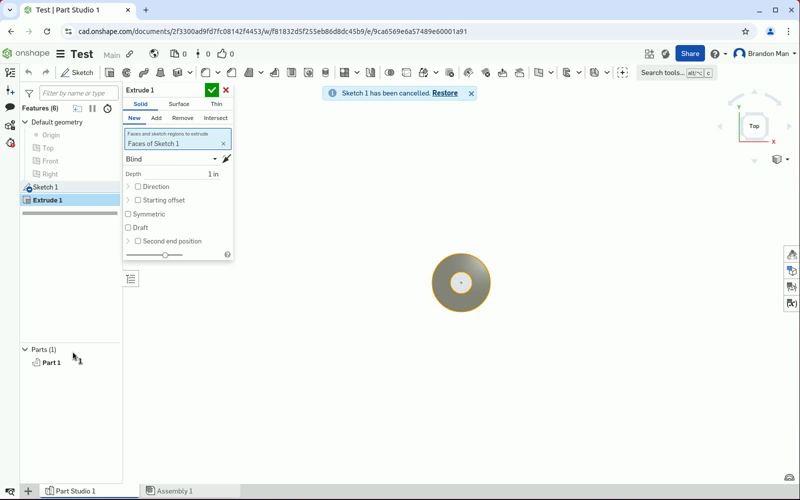
mouse_move(143, 106)
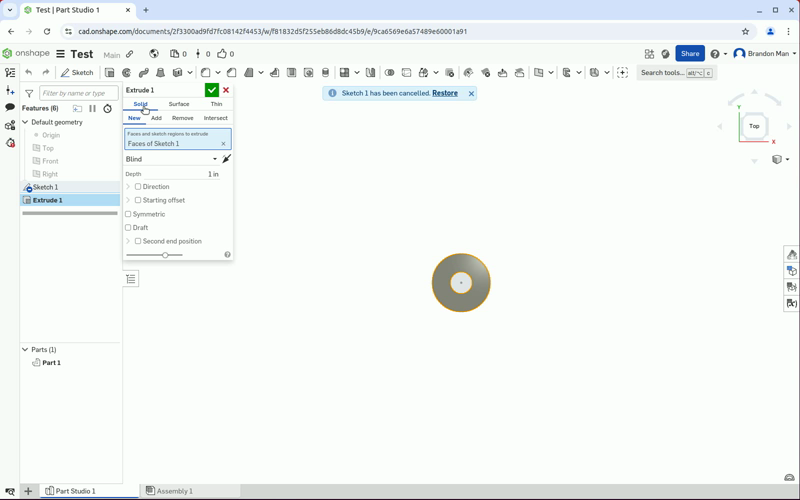
click(143, 106)
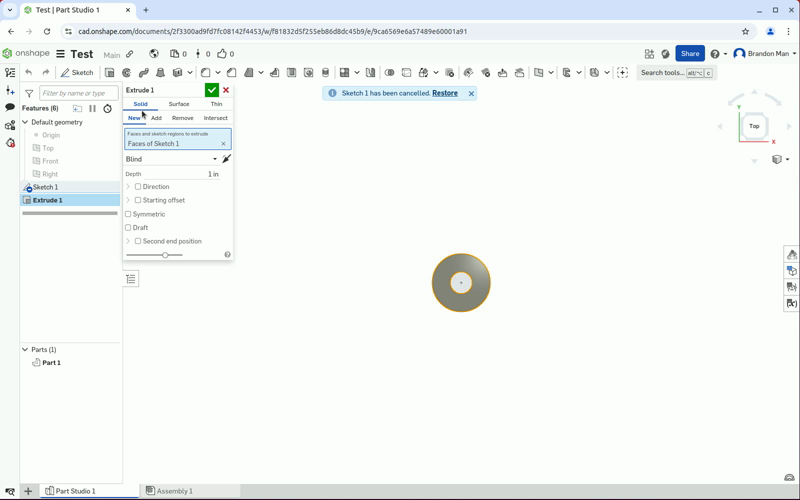
mouse_move(137, 120)
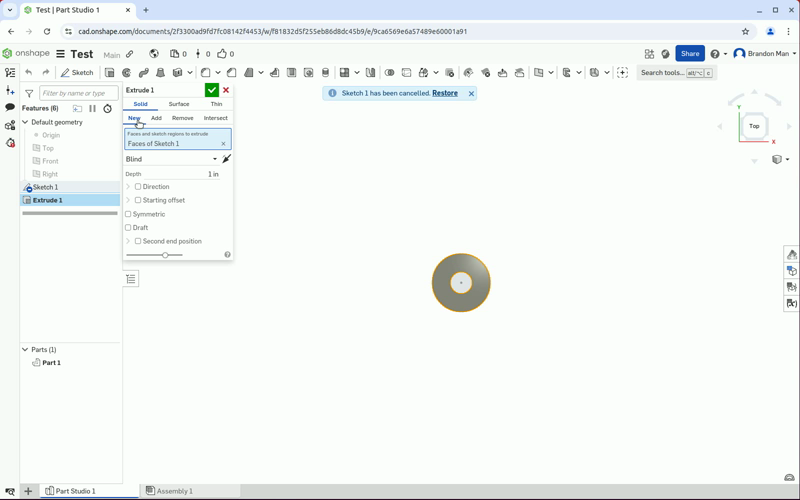
click(137, 120)
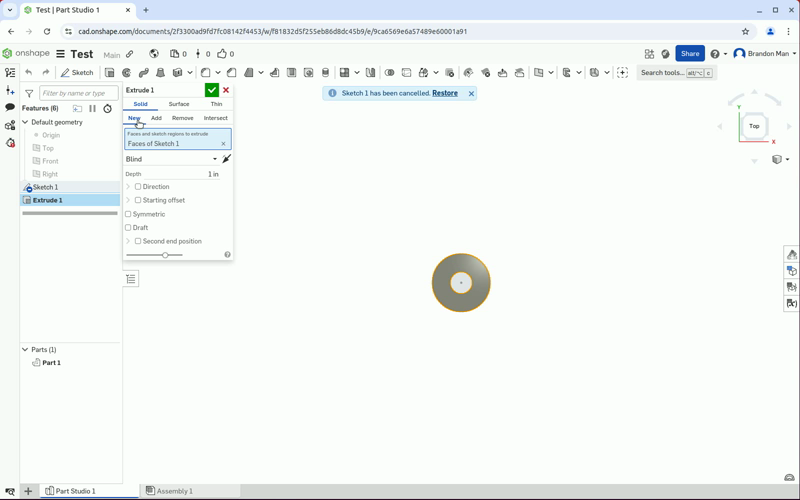
key(tab, 4)
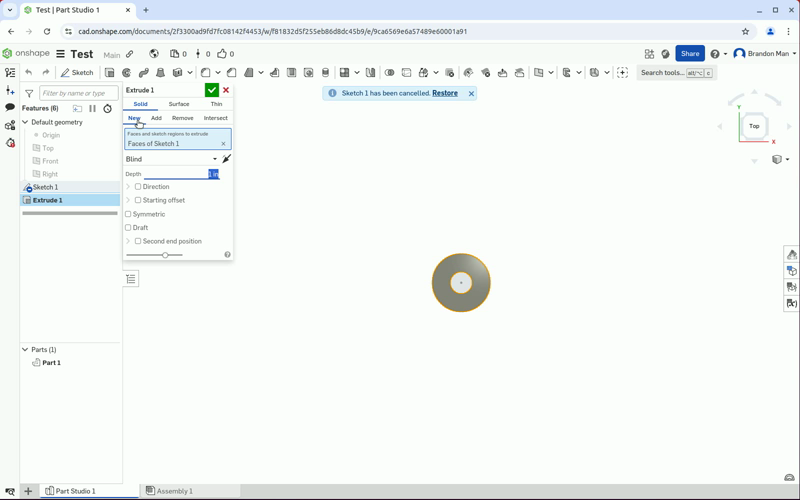
text(5.536)
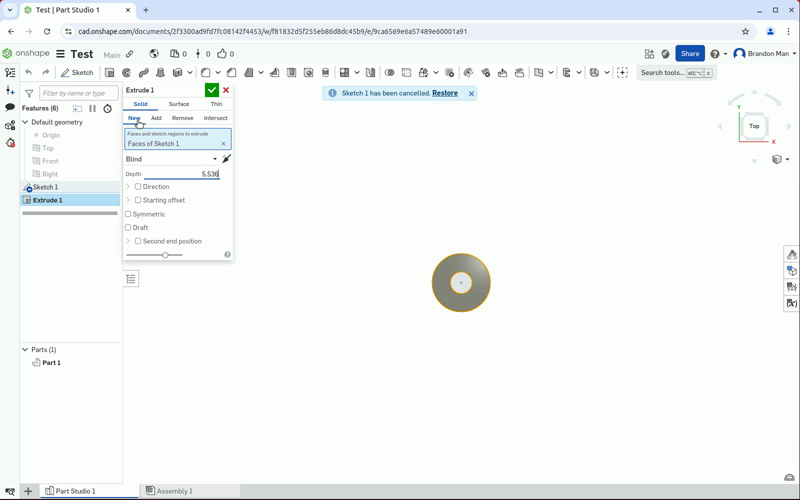
key(enter)
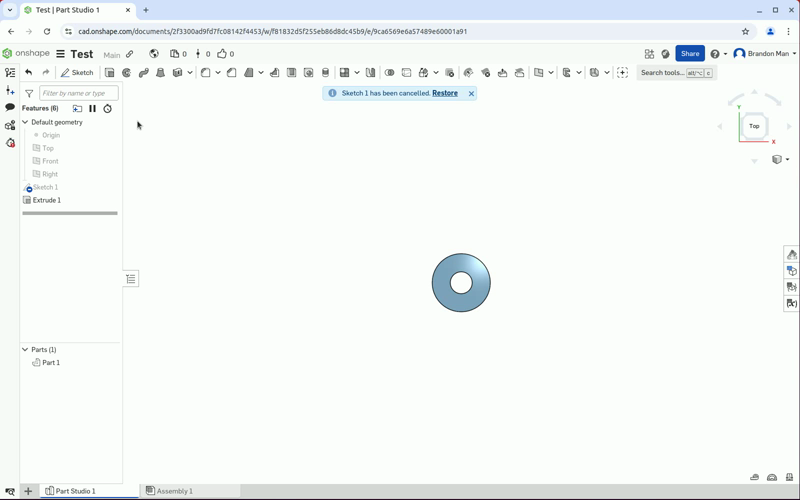
key(shift+h)
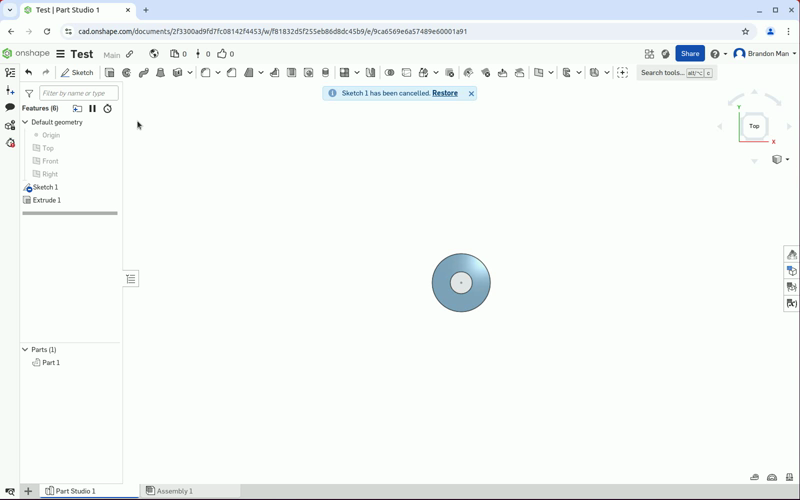
key(shift+h)
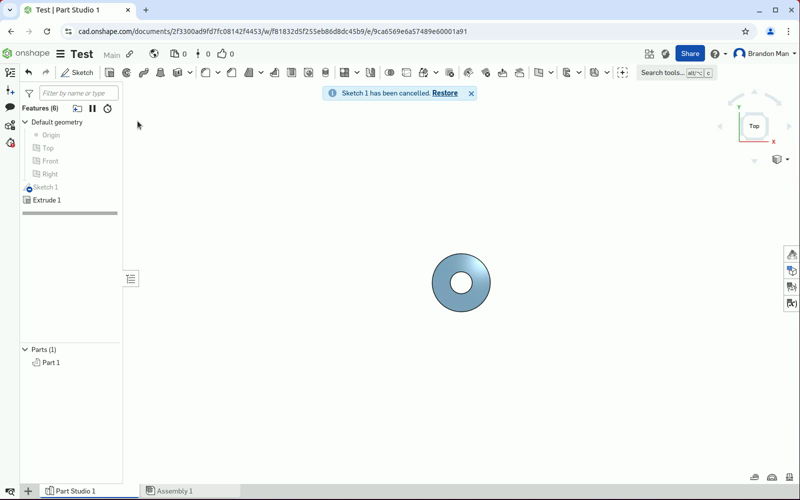
mouse_move(73, 189)
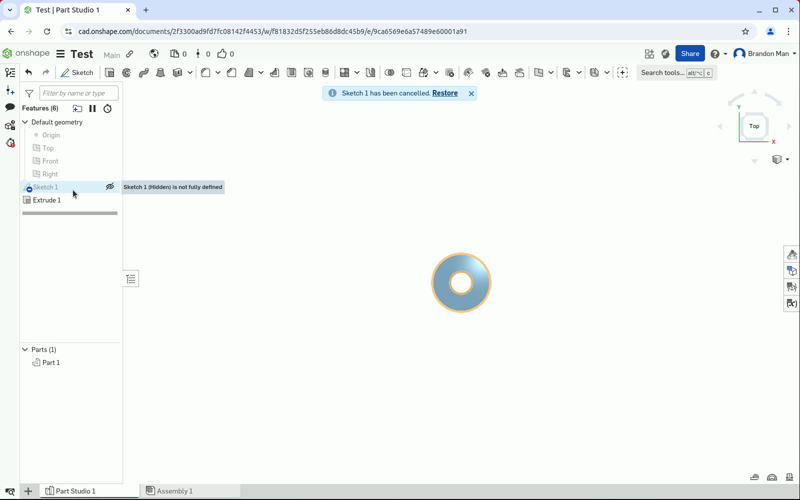
click(73, 189)
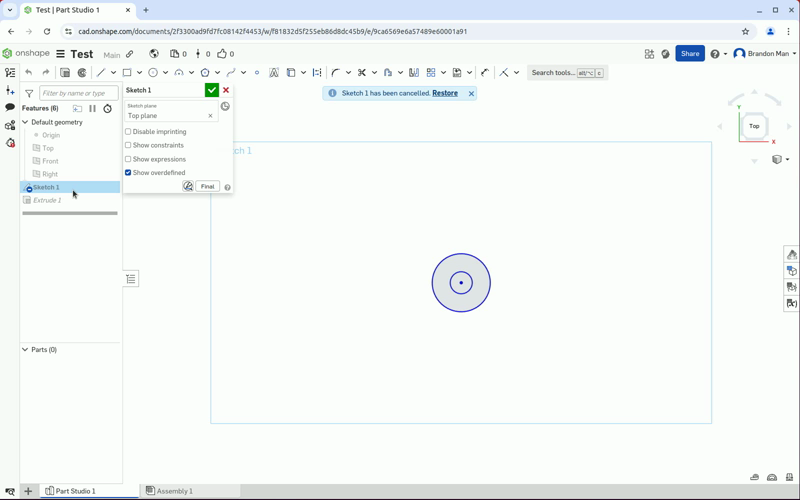
mouse_move(229, 92)
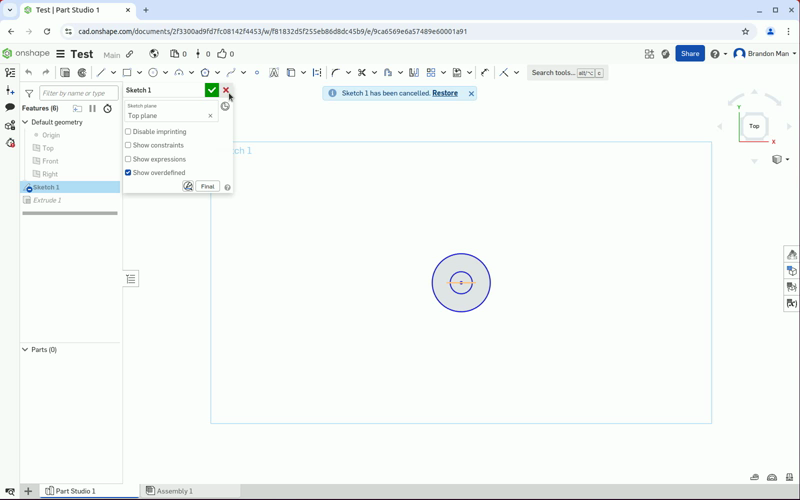
click(229, 92)
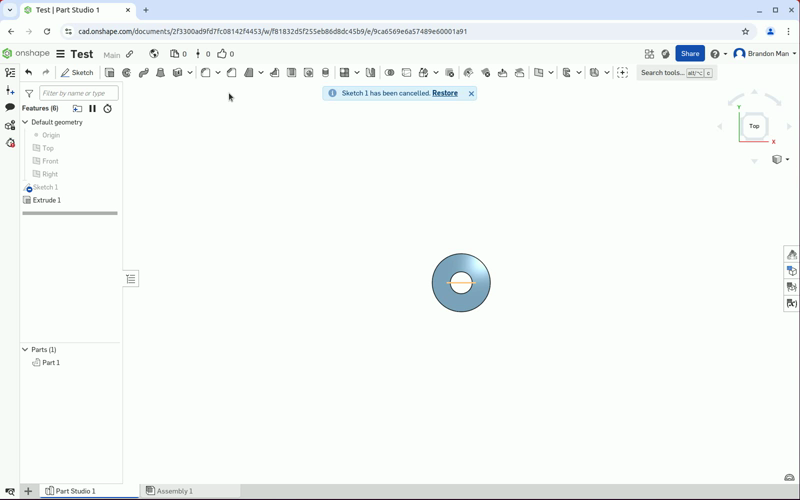
mouse_move(541, 75)
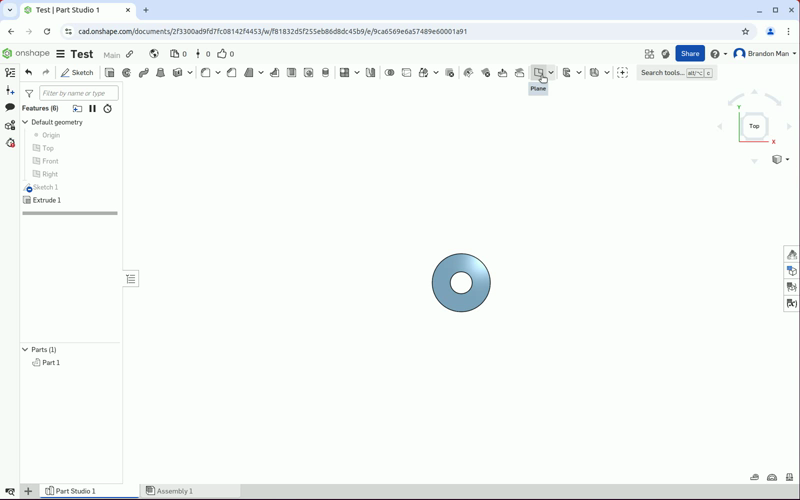
click(541, 75)
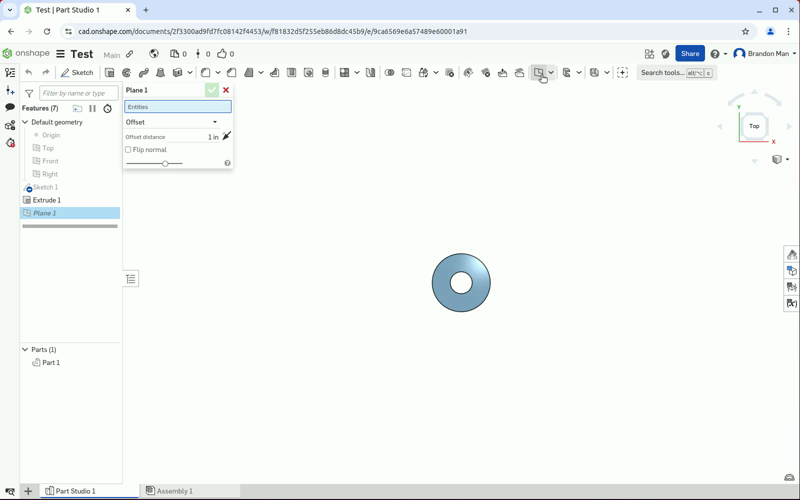
mouse_move(73, 150)
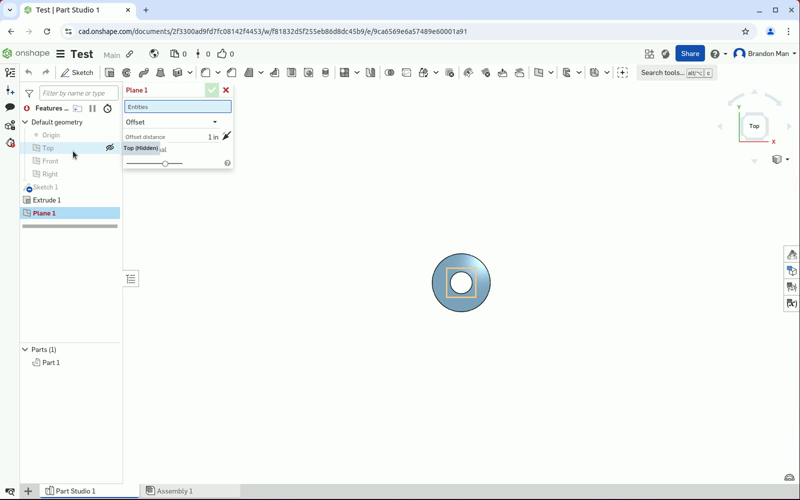
click(73, 150)
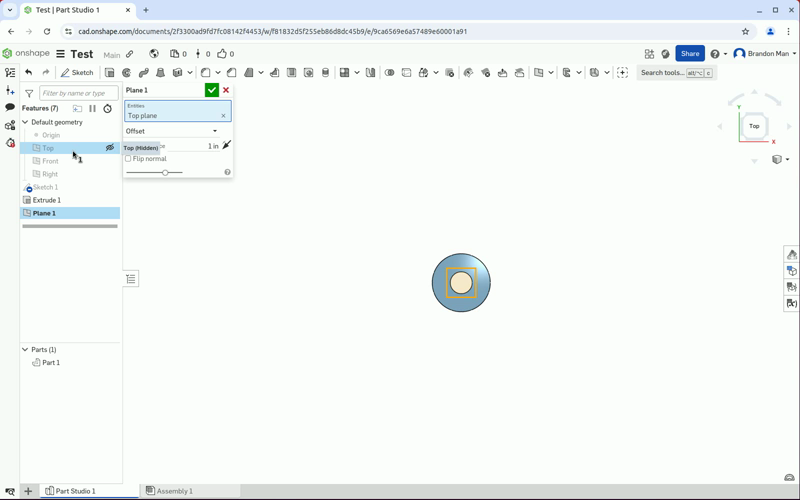
key(tab, 2)
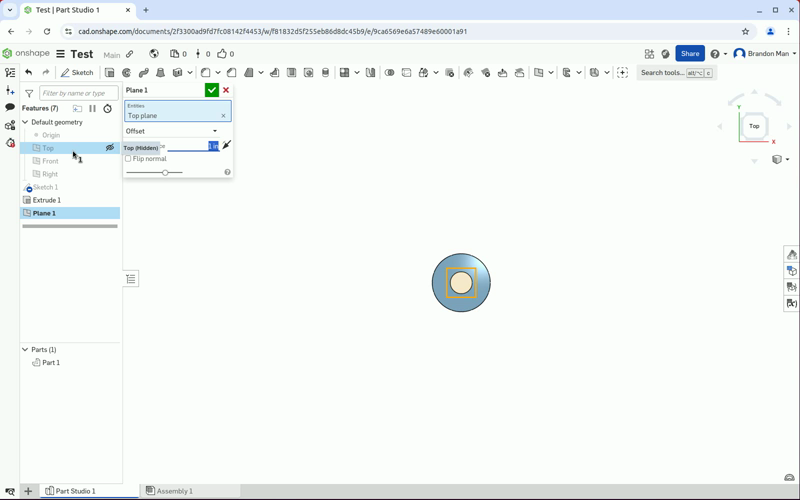
text(5.546)
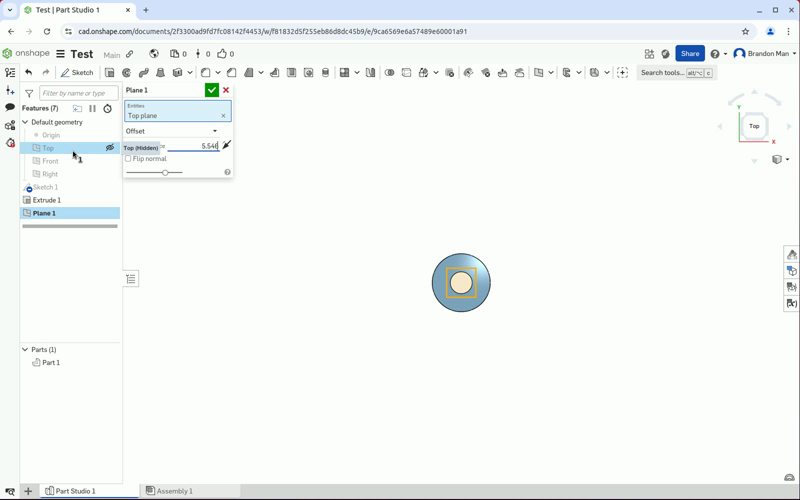
key(enter, 2)
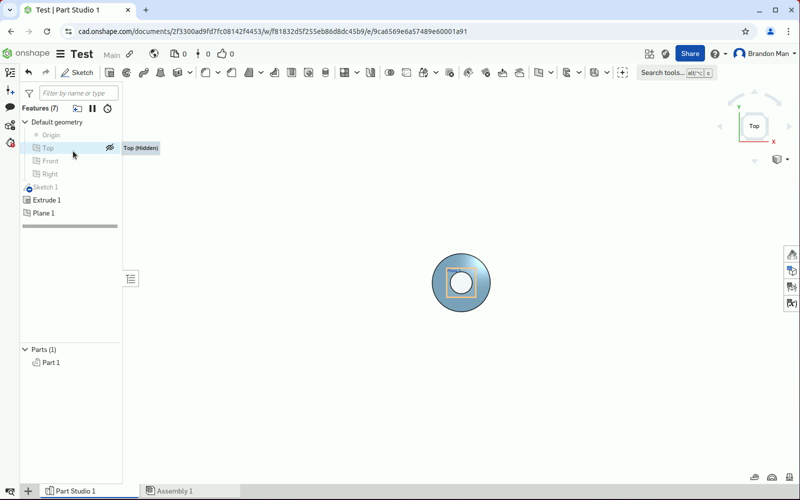
key(shift+s)
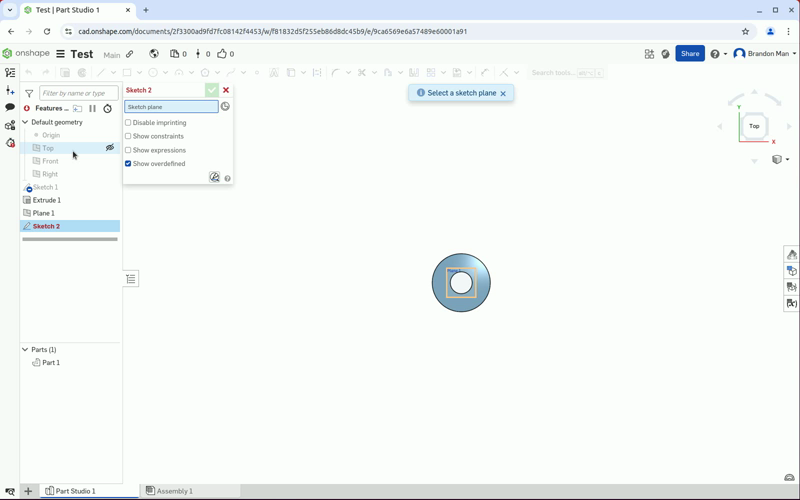
mouse_move(73, 215)
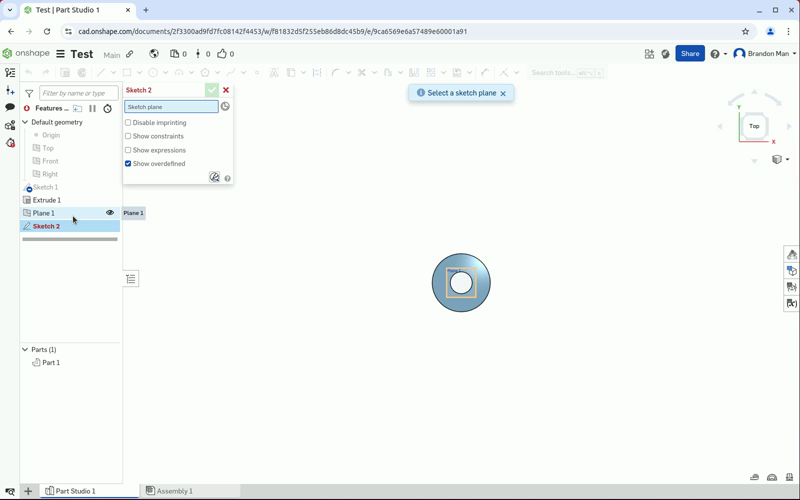
click(73, 215)
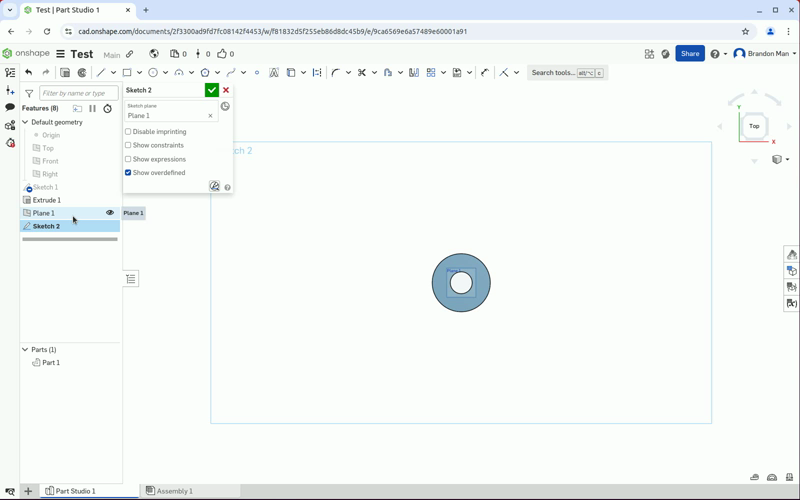
mouse_move(73, 352)
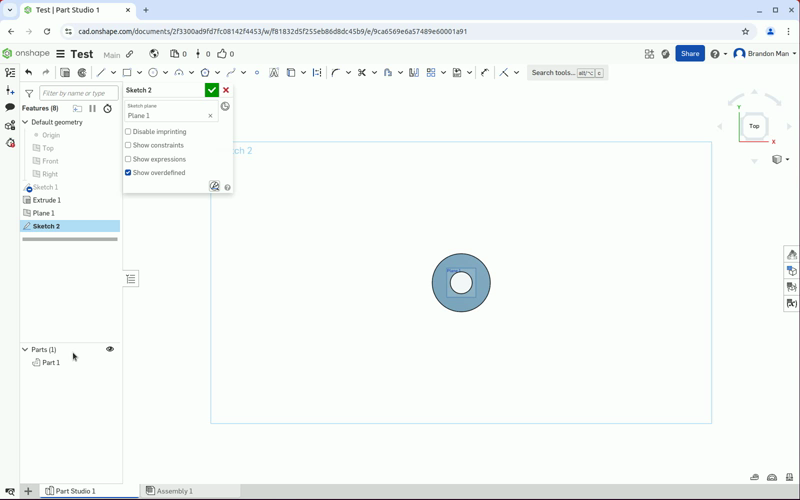
key(y)
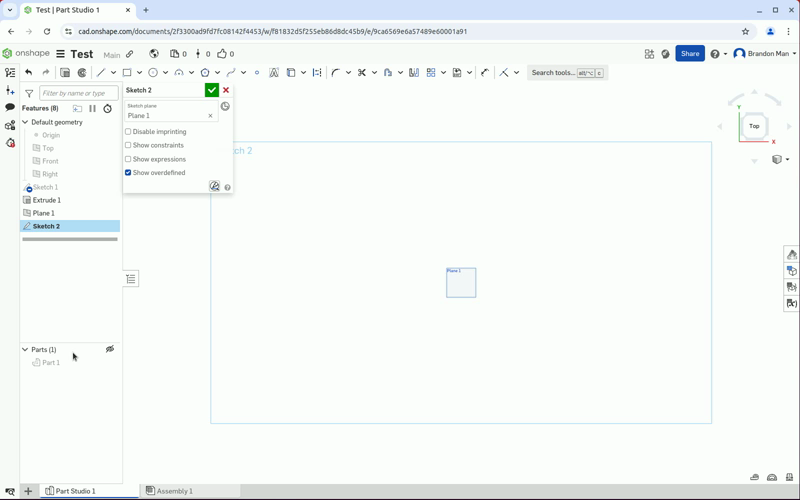
key(c)
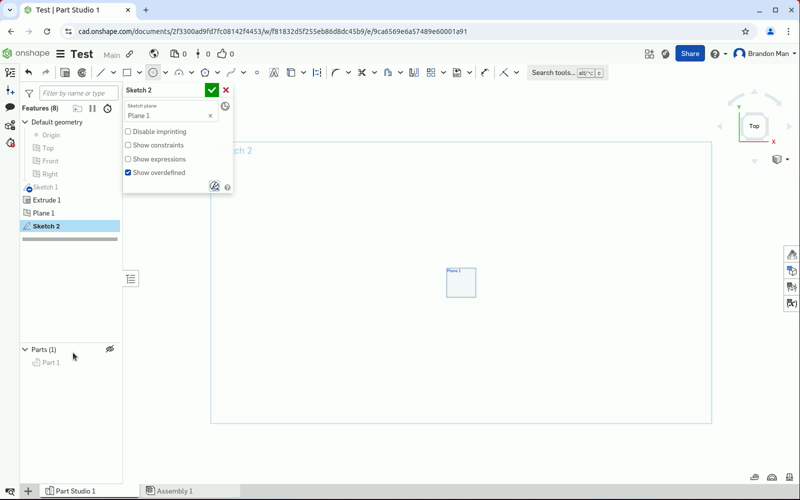
key_down(shift)
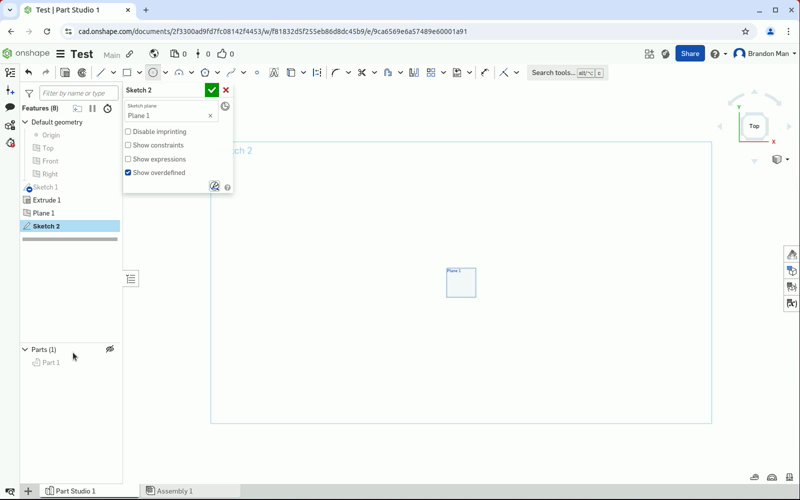
mouse_move(461, 282)
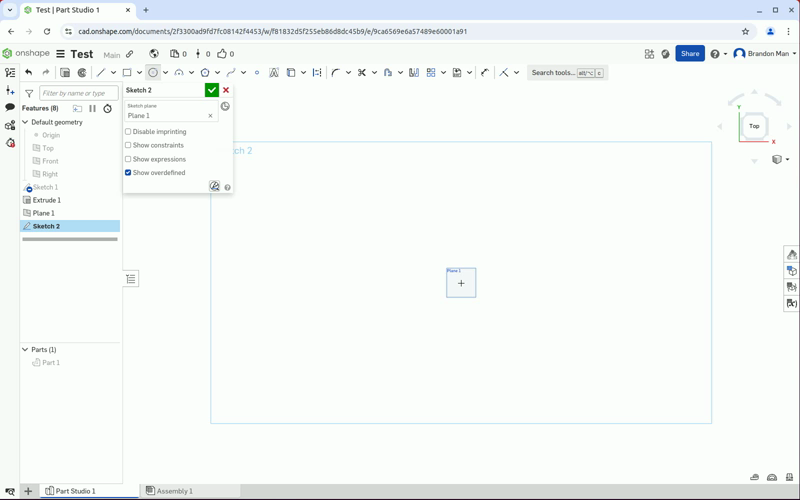
click(461, 282)
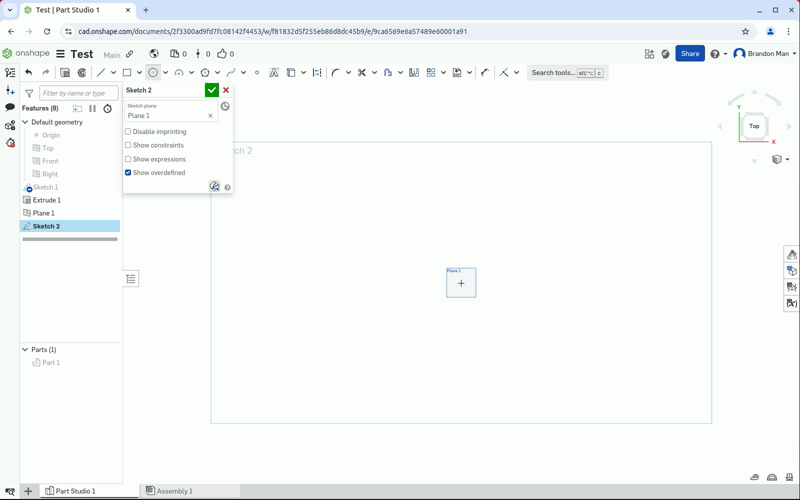
key_up(shift)
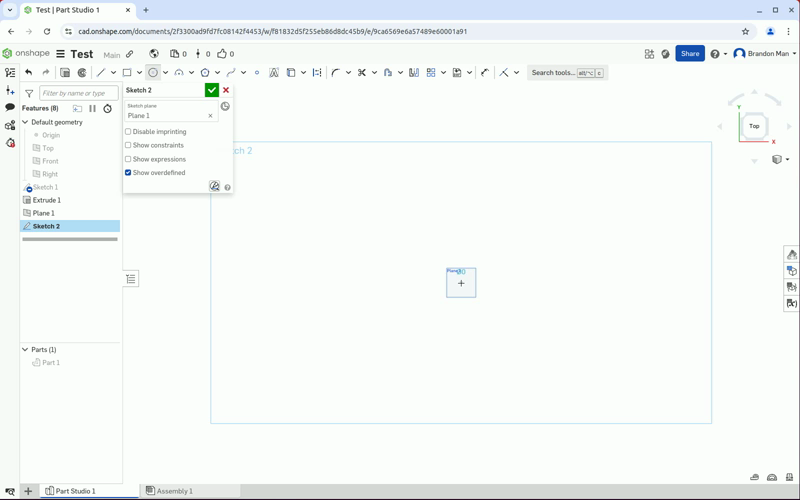
mouse_move(481, 282)
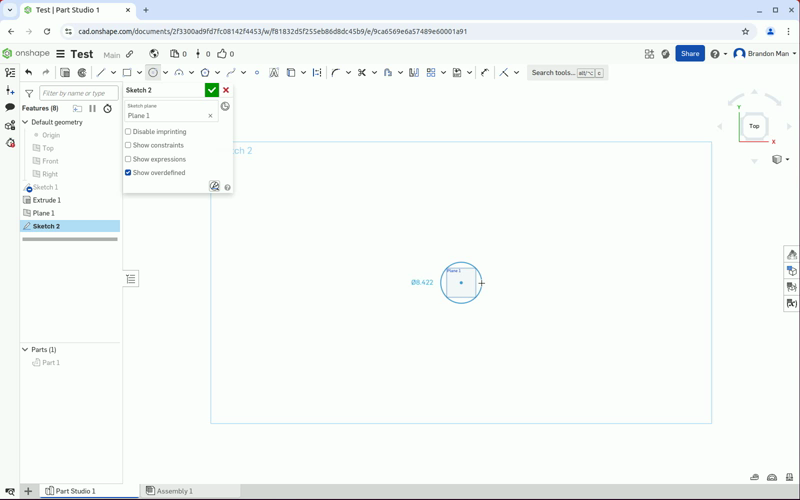
click(481, 282)
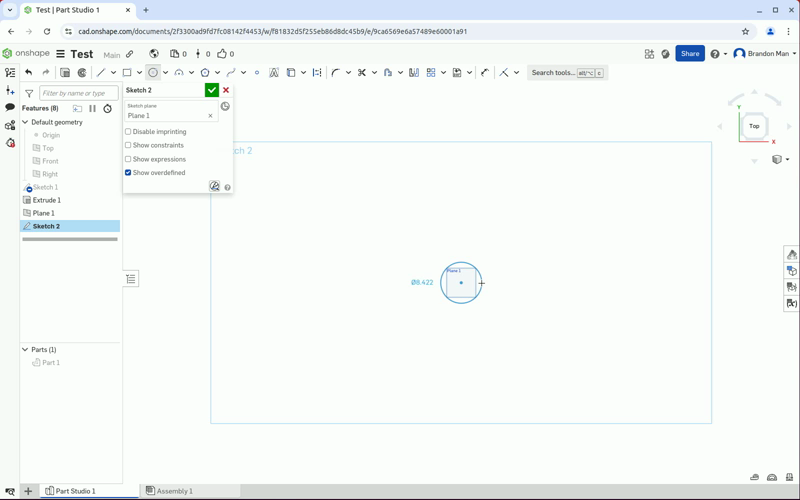
key(esc)
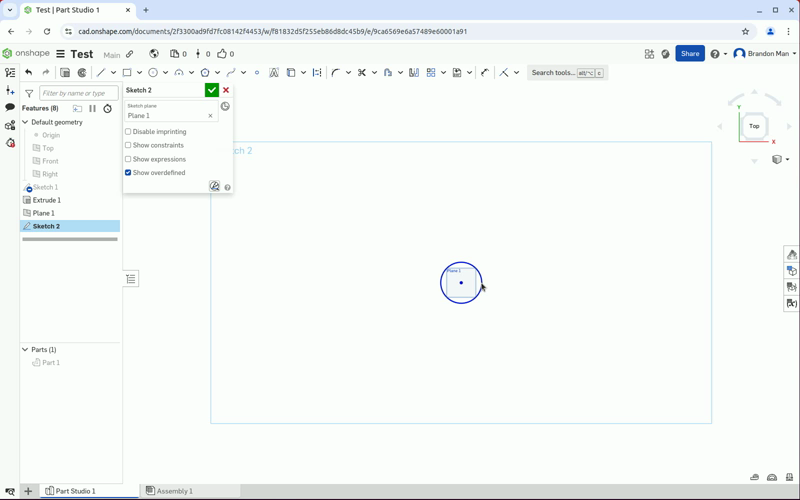
key(c)
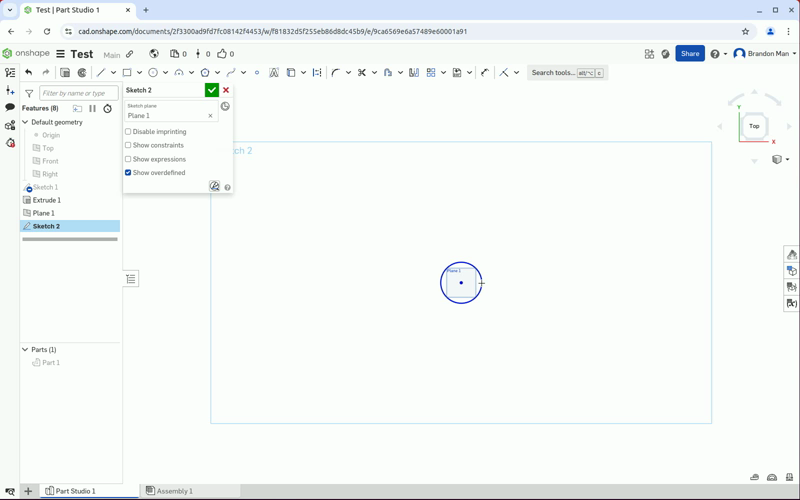
key_down(shift)
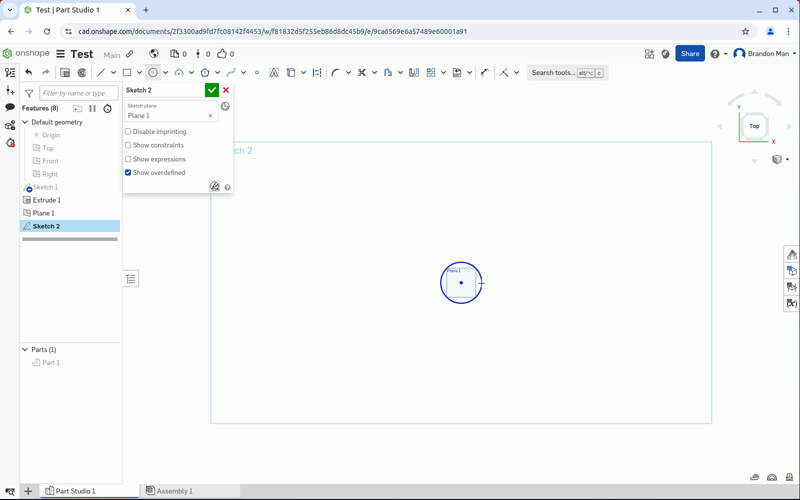
mouse_move(461, 282)
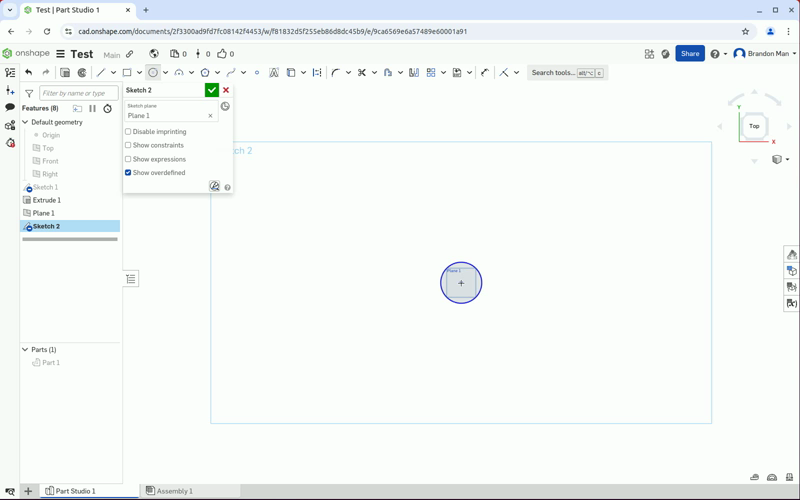
click(461, 282)
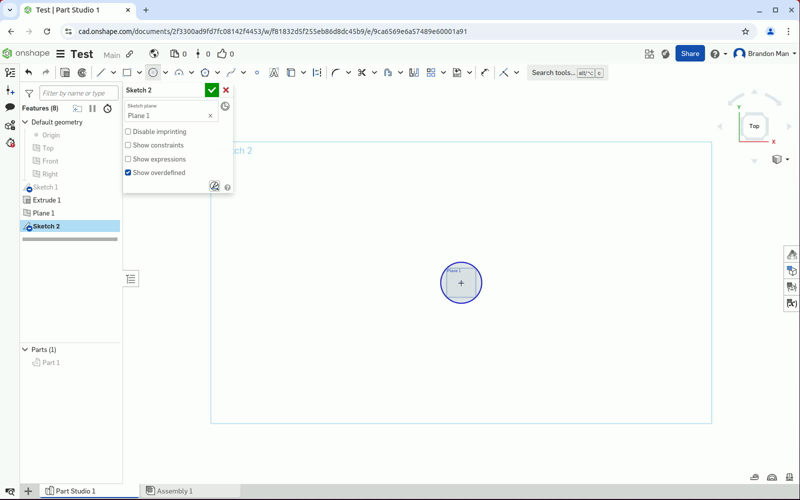
key_up(shift)
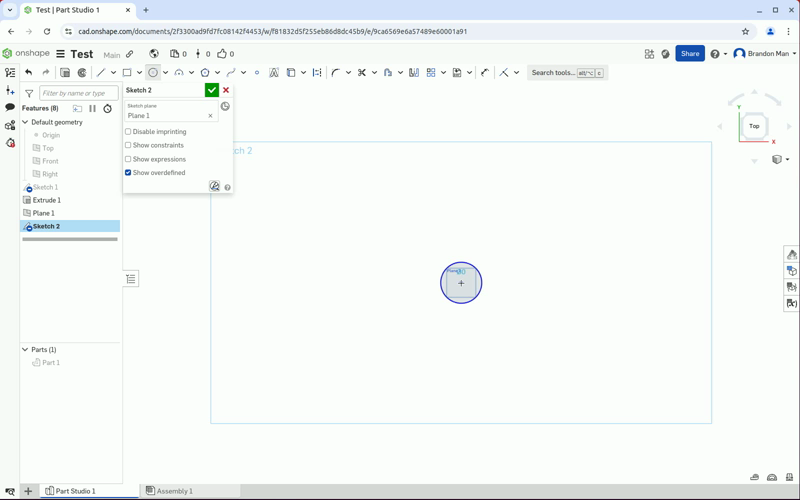
mouse_move(472, 282)
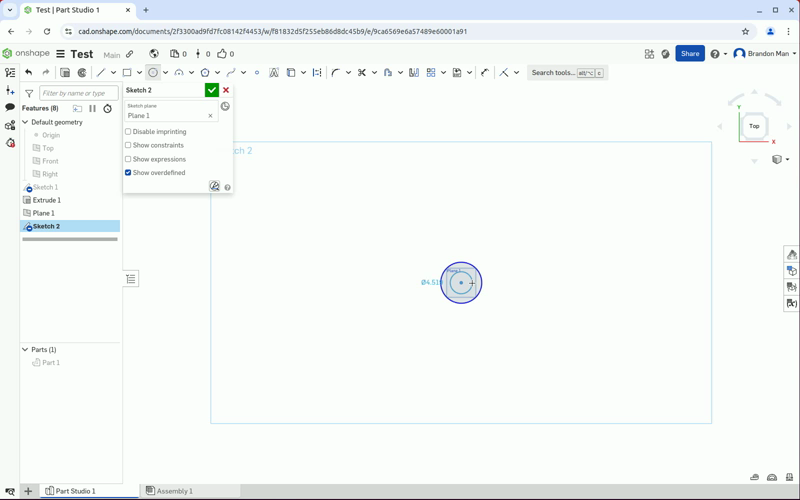
click(472, 282)
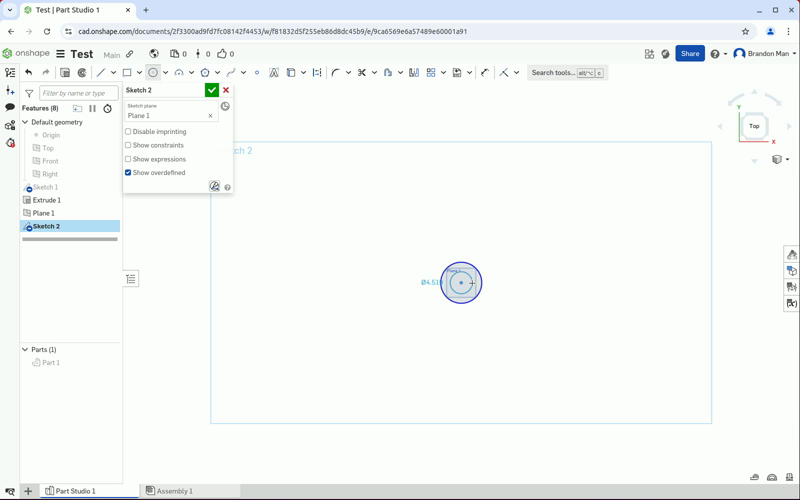
key(esc)
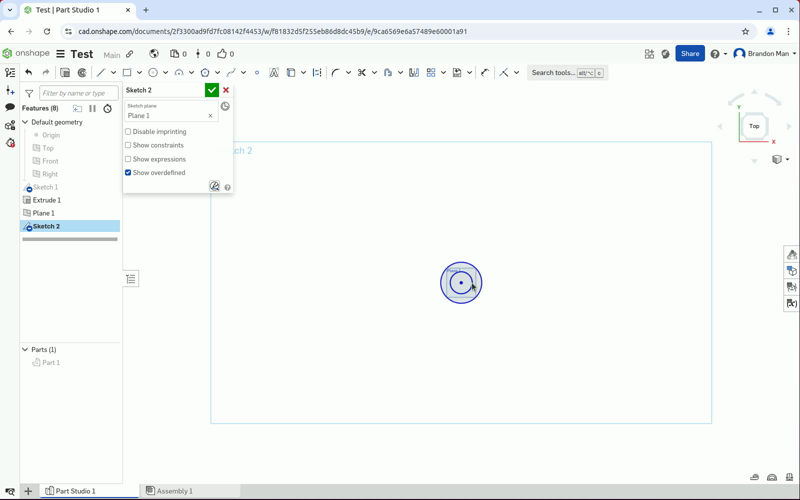
mouse_move(454, 272)
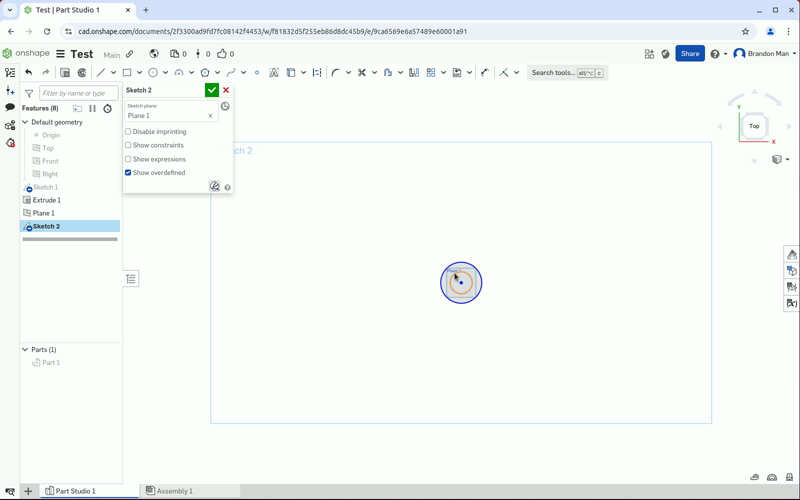
scroll(6)
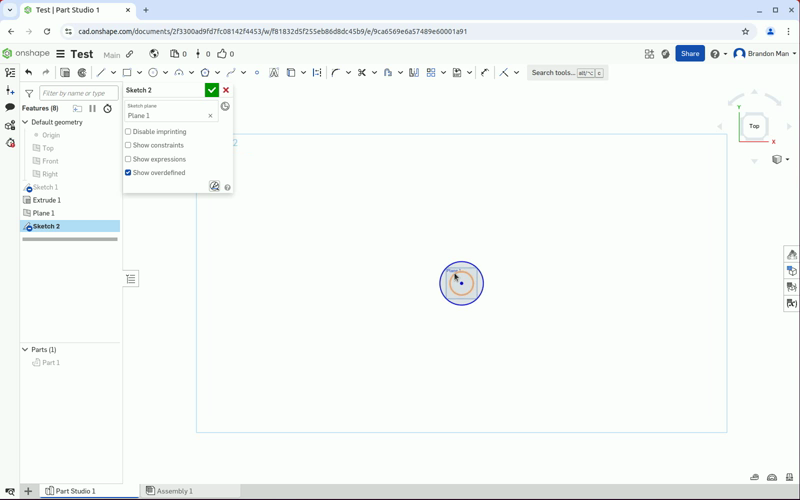
scroll(6)
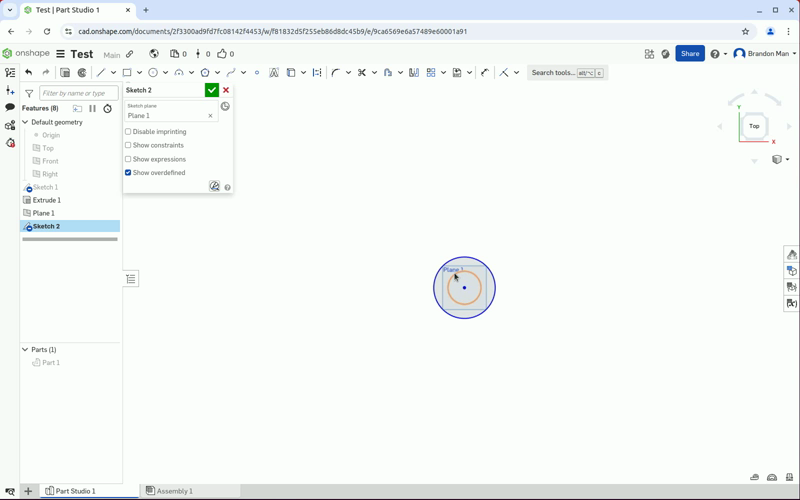
scroll(6)
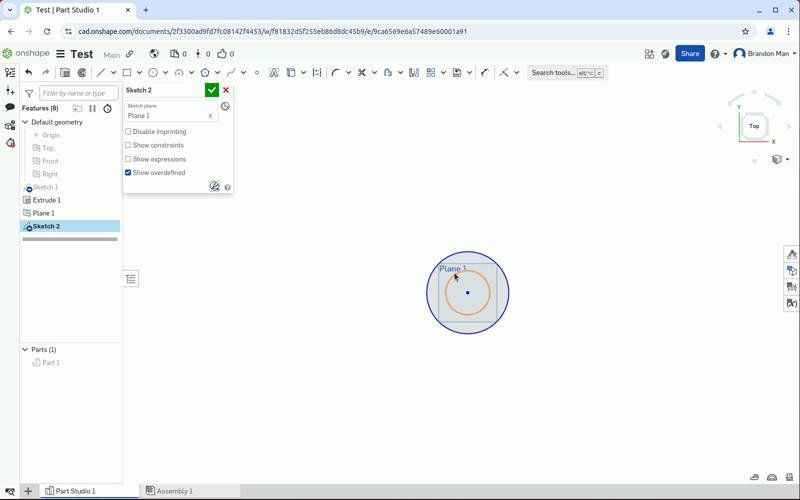
scroll(6)
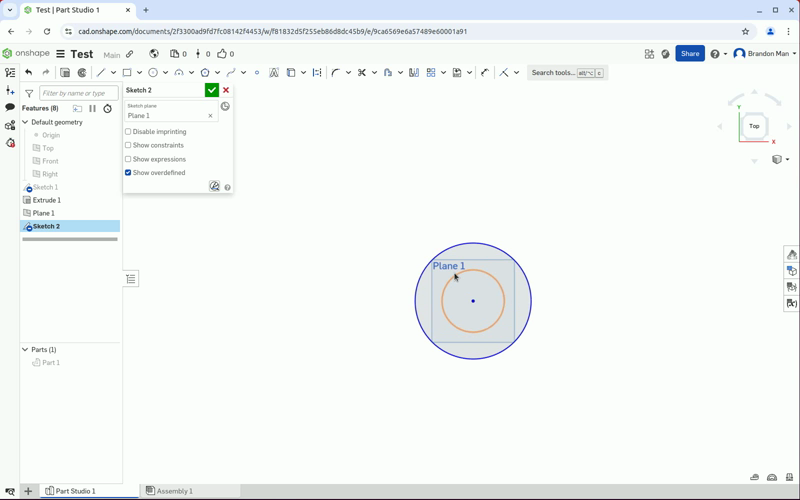
scroll(6)
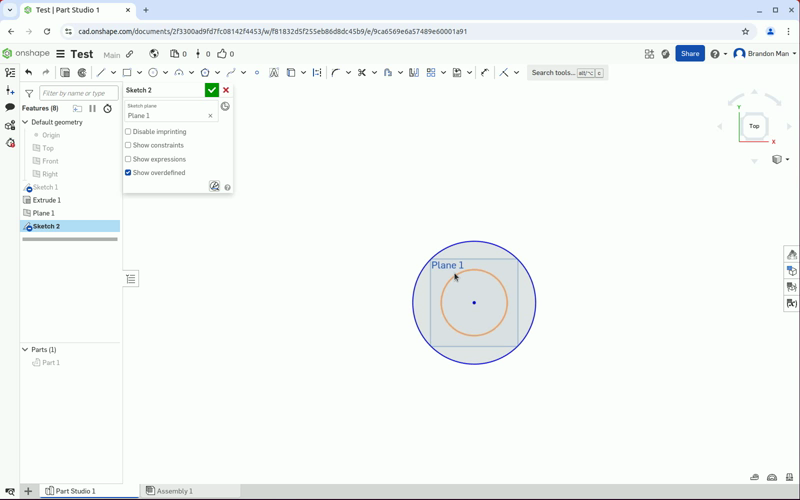
scroll(6)
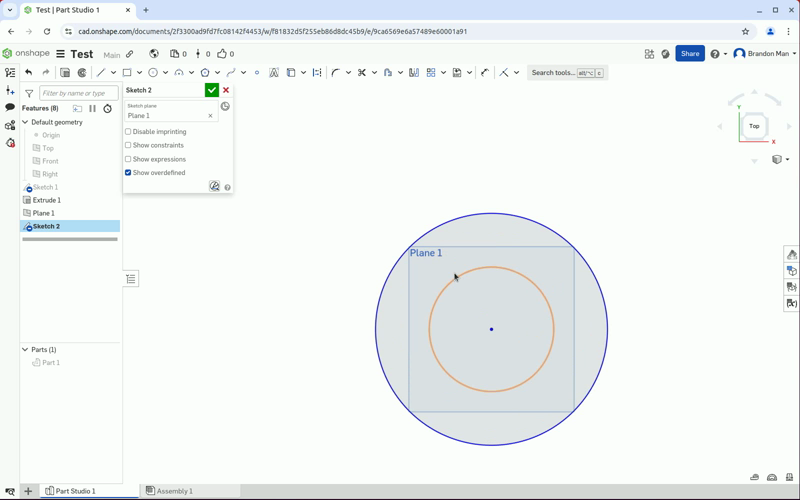
scroll(6)
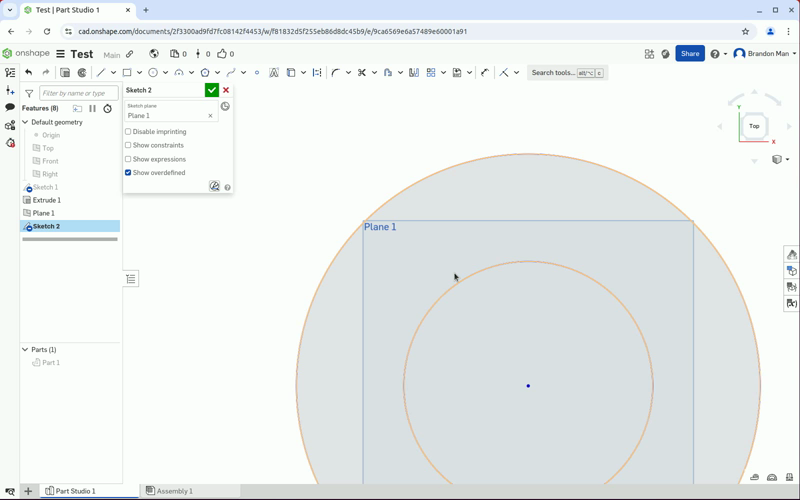
click(454, 272)
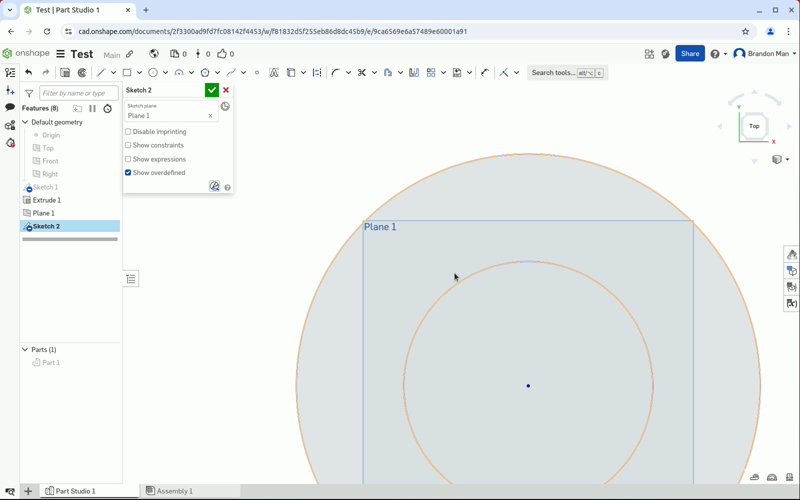
scroll(-6)
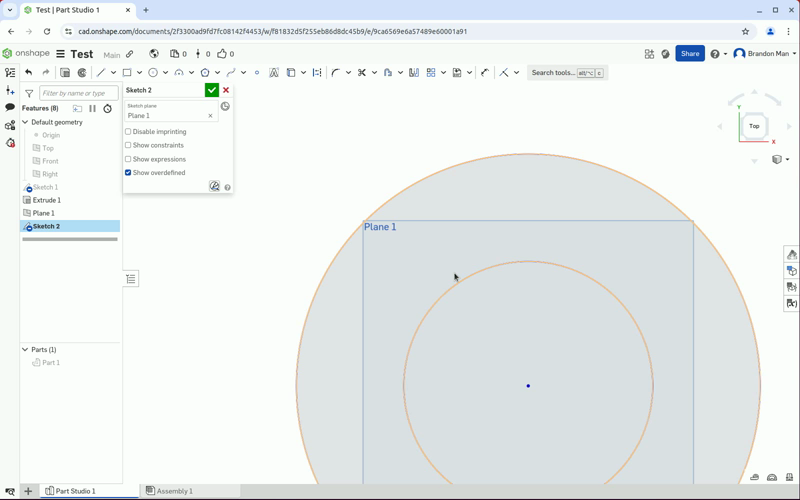
scroll(-6)
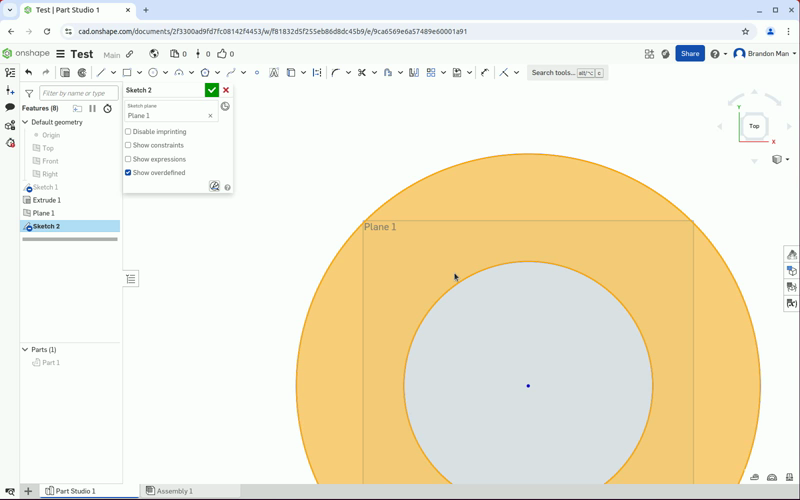
scroll(-6)
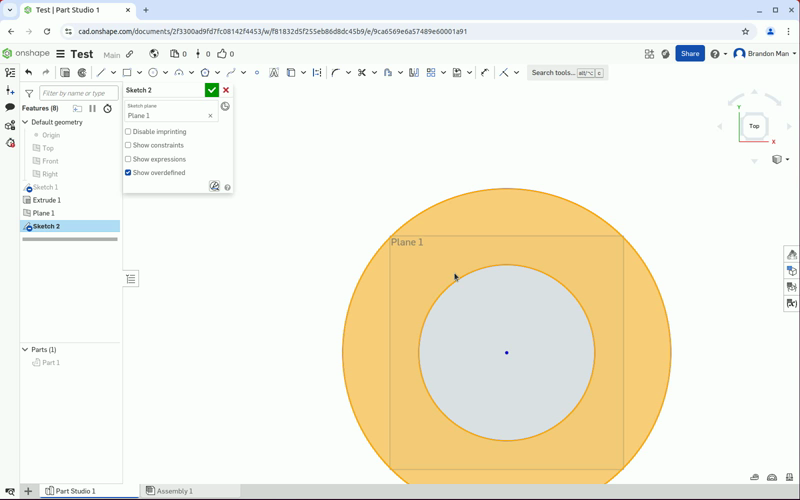
scroll(-6)
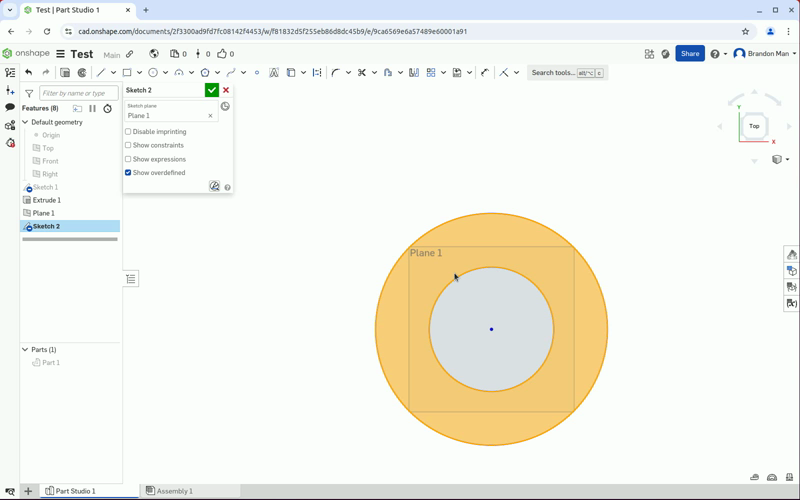
scroll(-6)
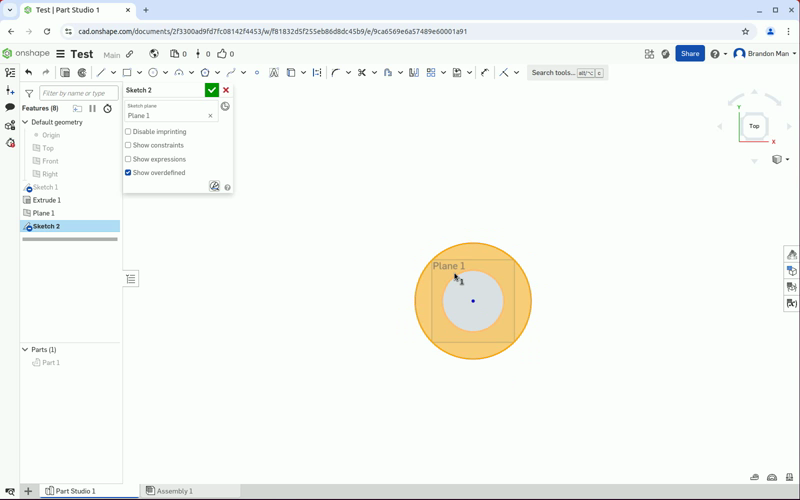
scroll(-6)
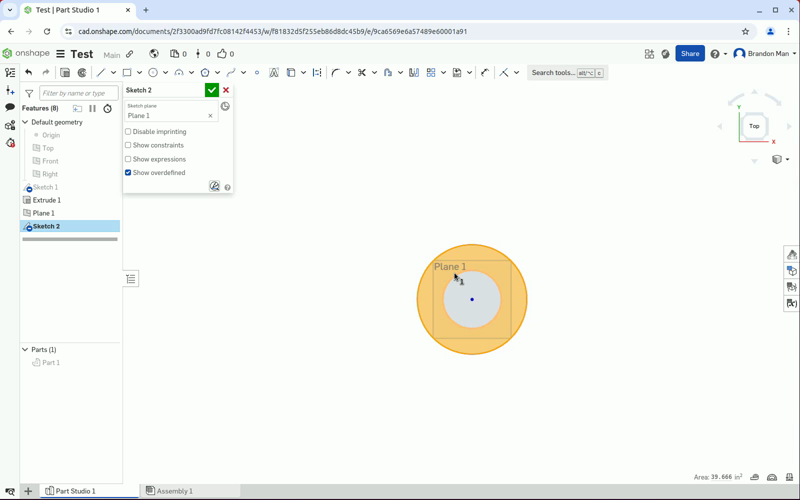
scroll(-6)
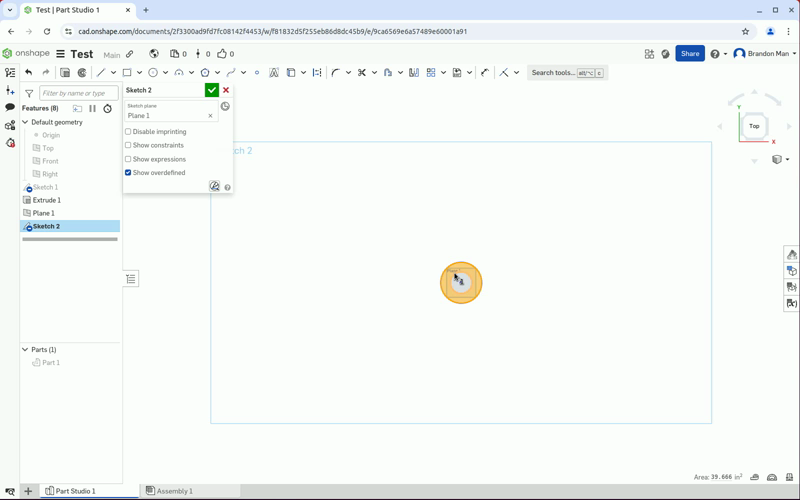
mouse_move(73, 352)
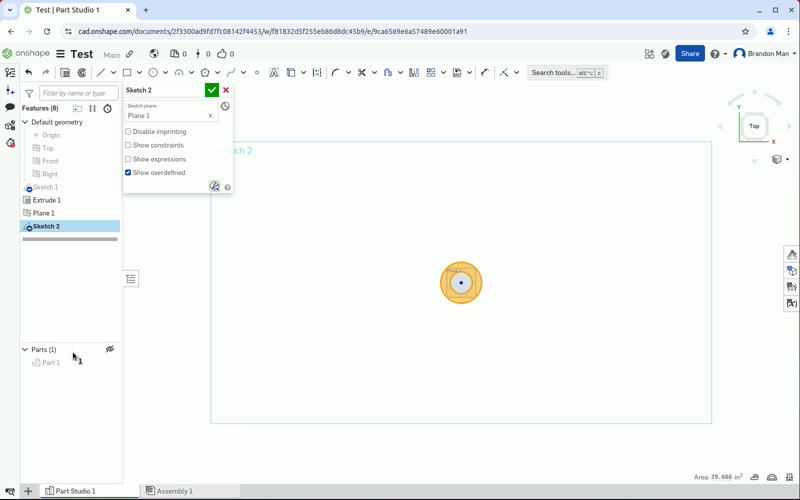
key(shift+y)
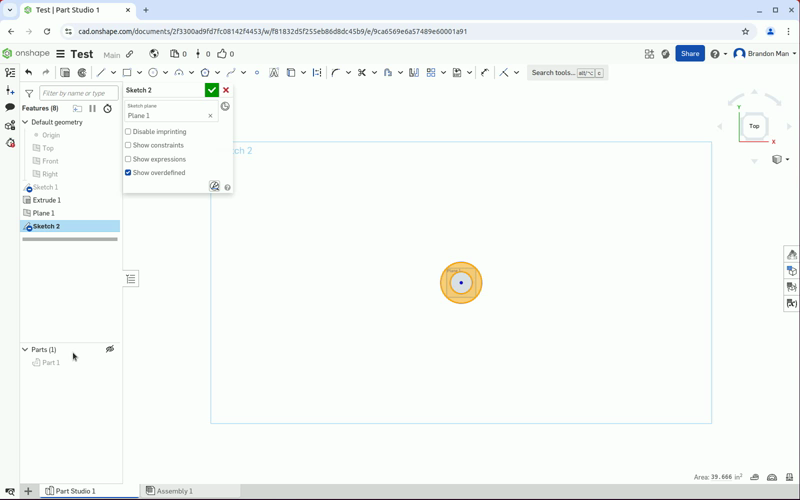
key(shift+e)
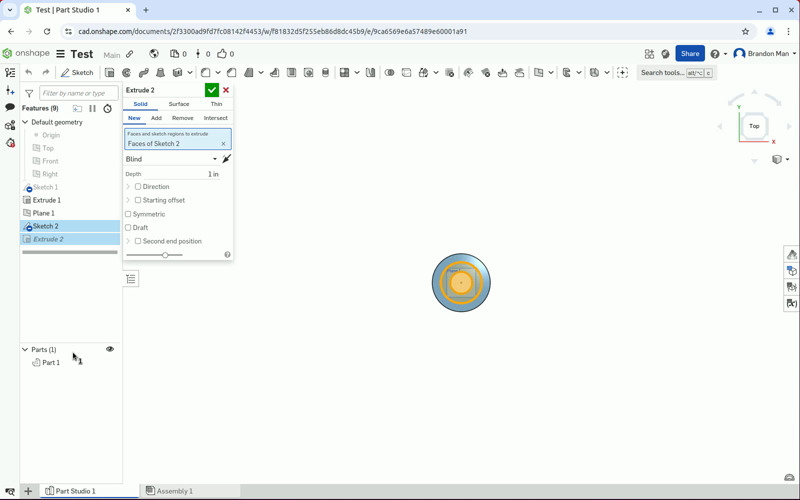
mouse_move(143, 106)
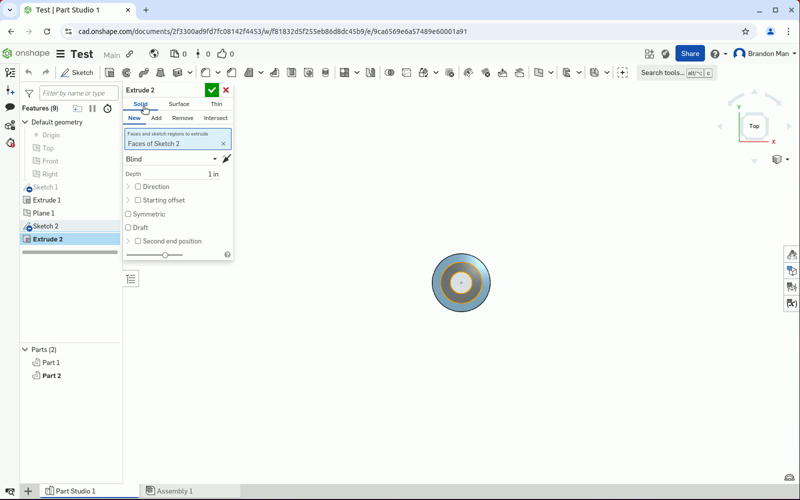
click(143, 106)
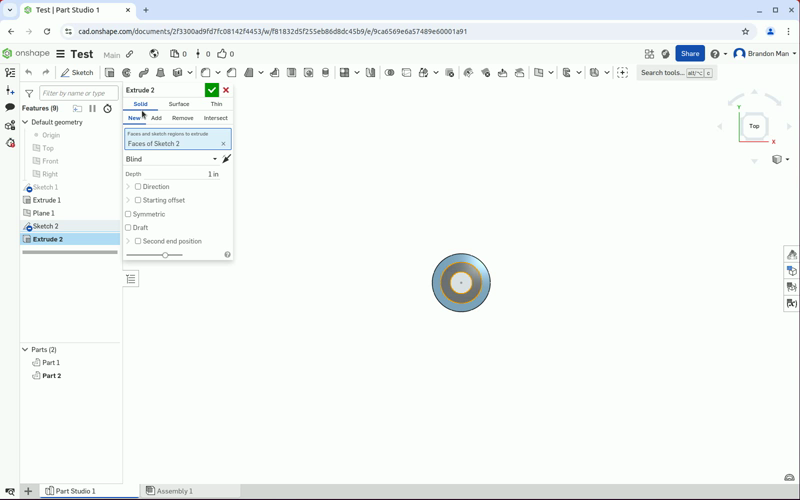
mouse_move(137, 120)
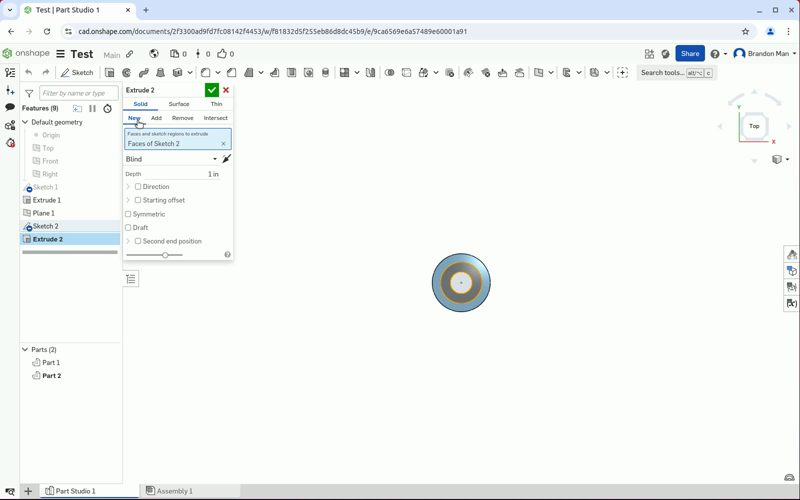
click(137, 120)
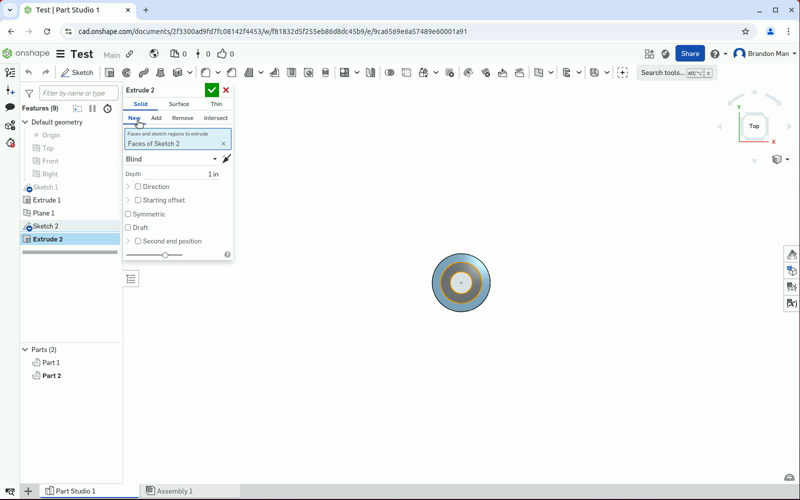
key(tab, 4)
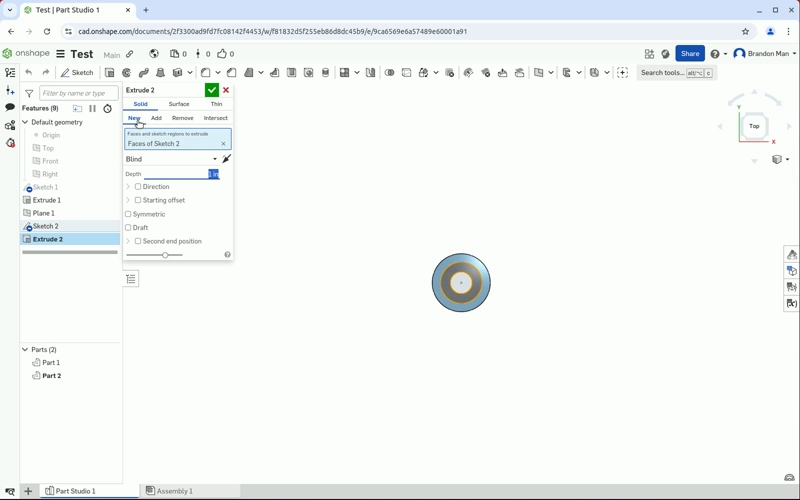
text(14.202)
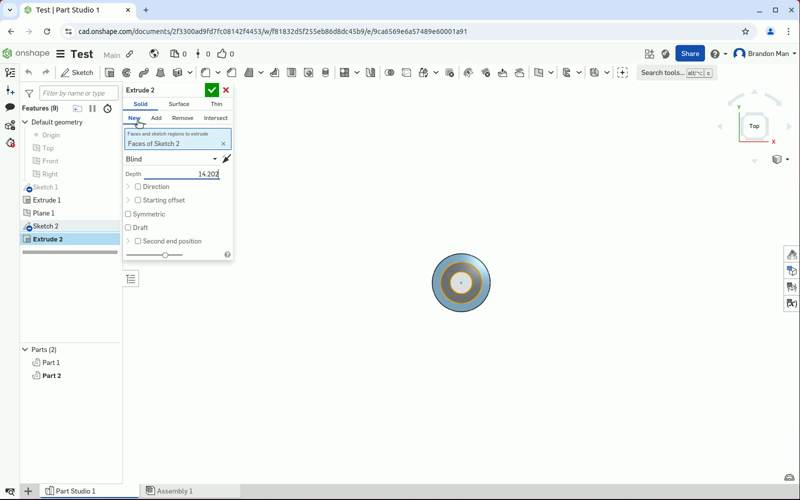
key(enter)
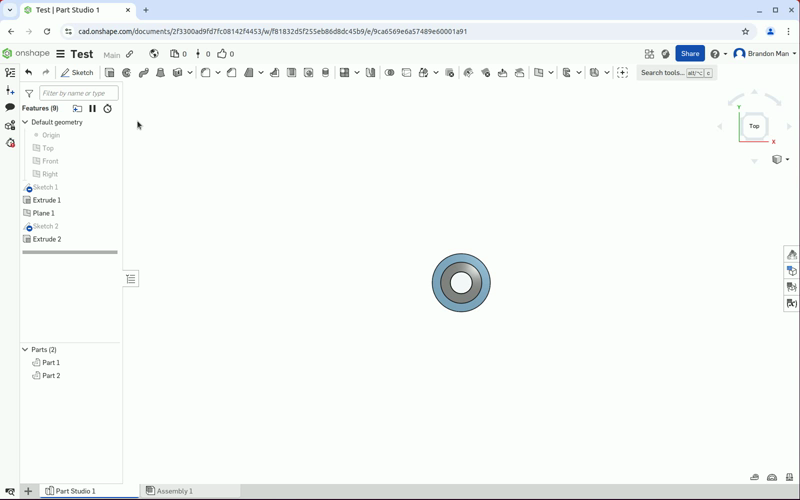
key(shift+h)
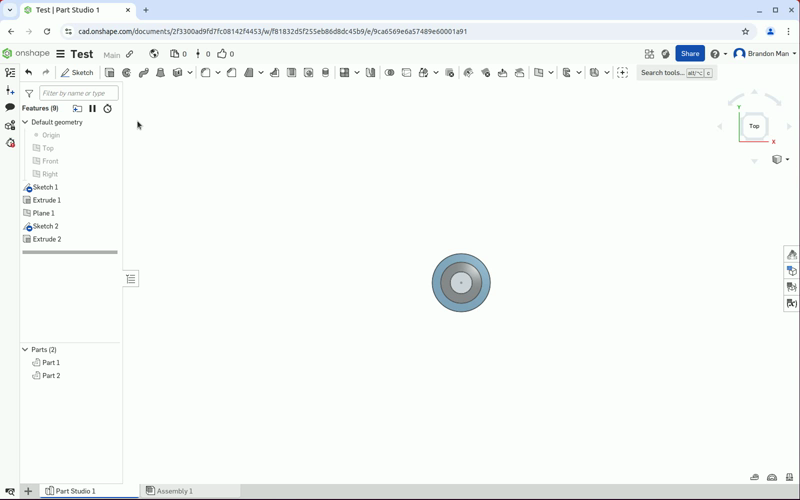
key(shift+h)
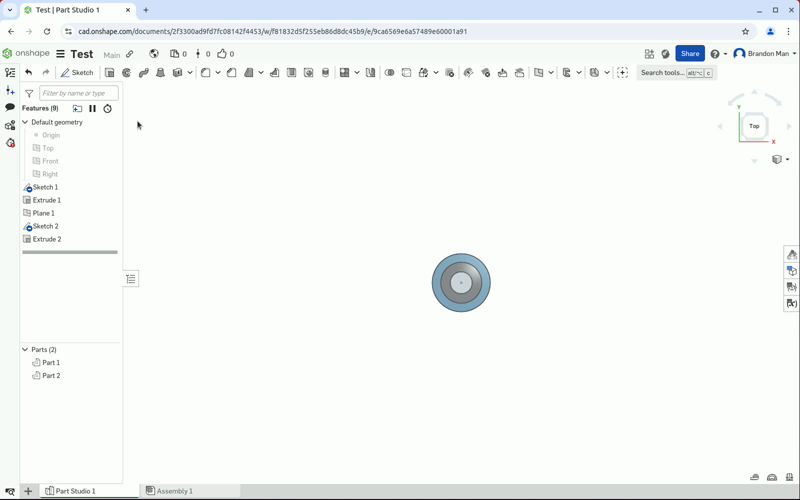
key(shift+7)
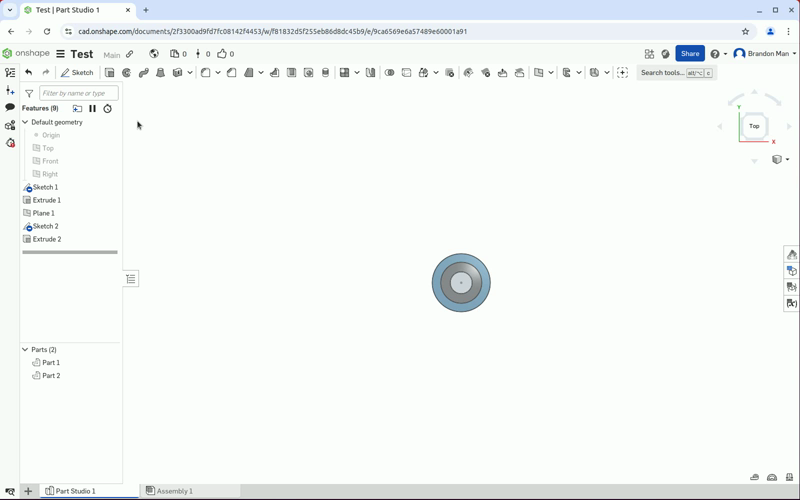
key(up, 3)
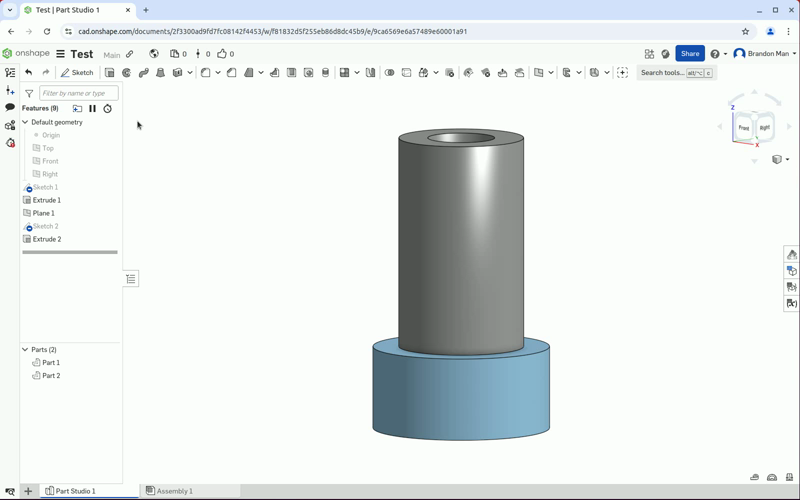
key(left, 3)
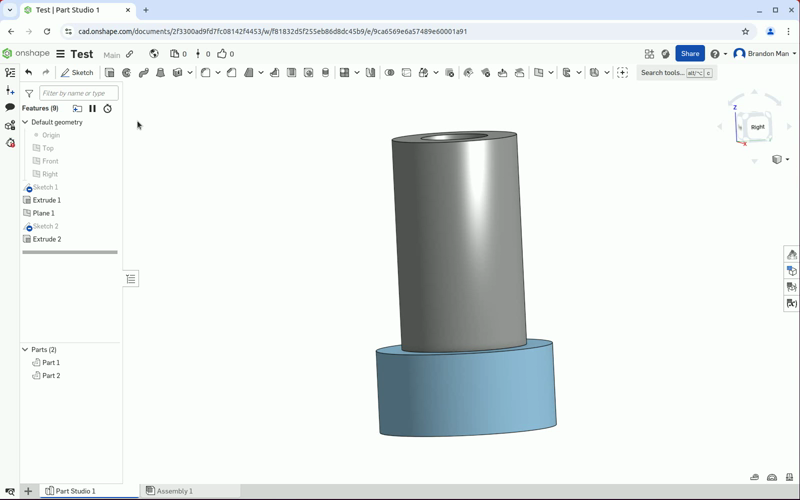
key(right, 3)
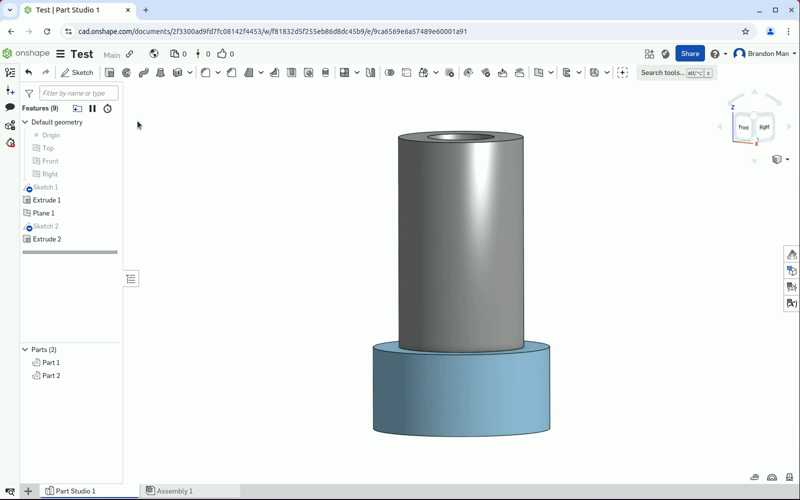
key(down, 3)
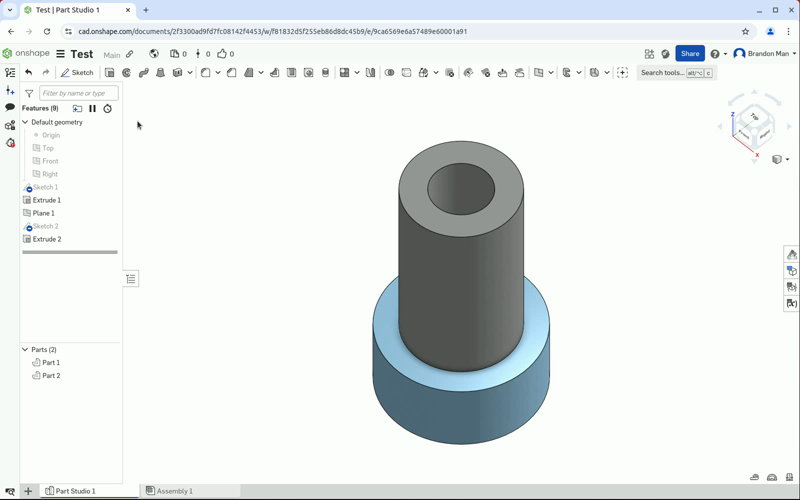
mouse_move(73, 189)
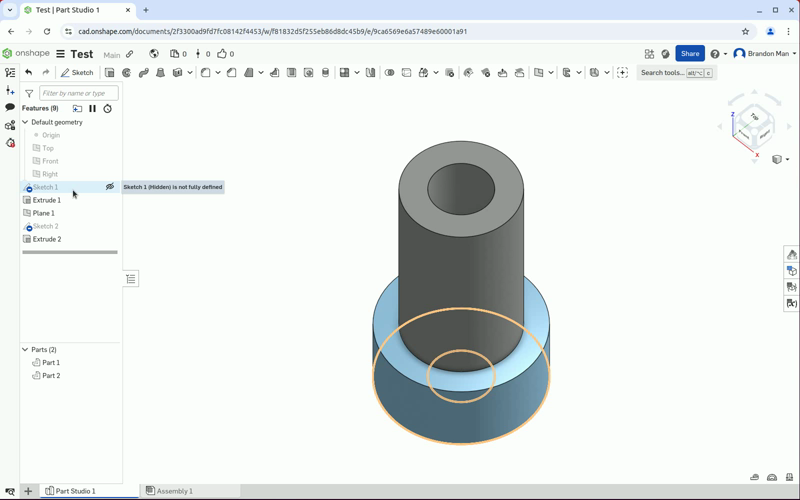
click(73, 189)